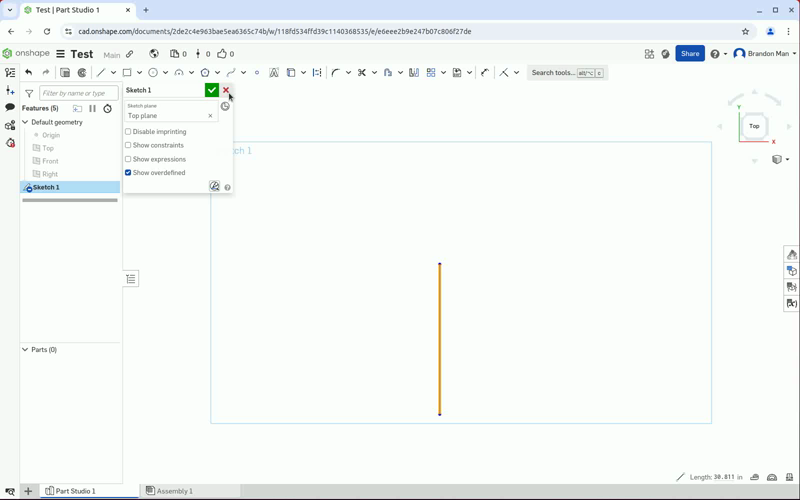
key(shift+h)
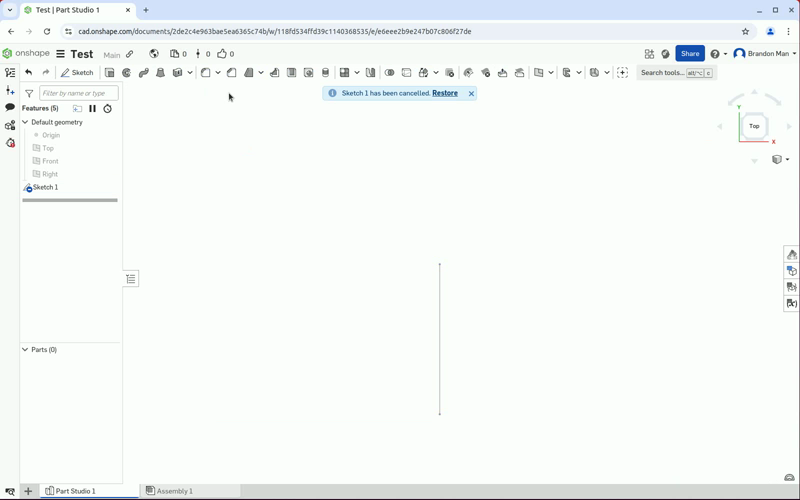
key(shift+s)
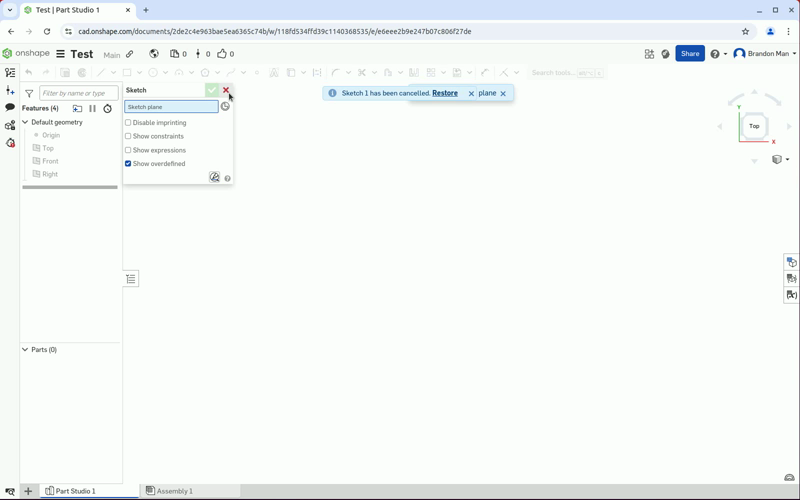
mouse_move(73, 150)
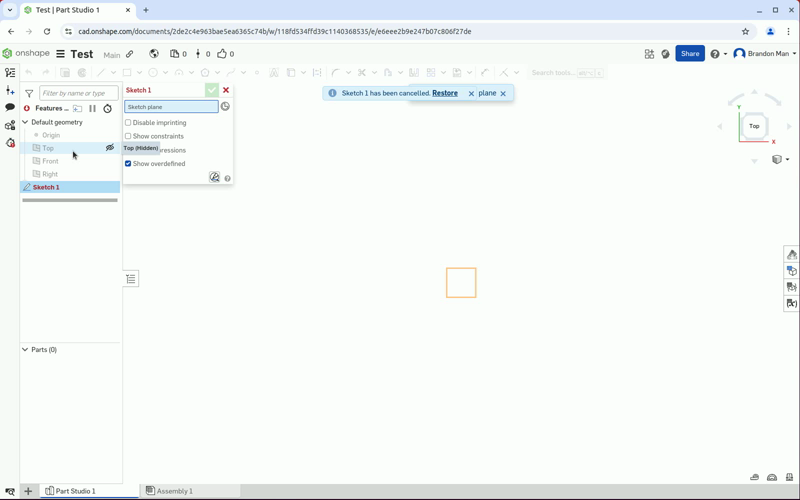
click(73, 150)
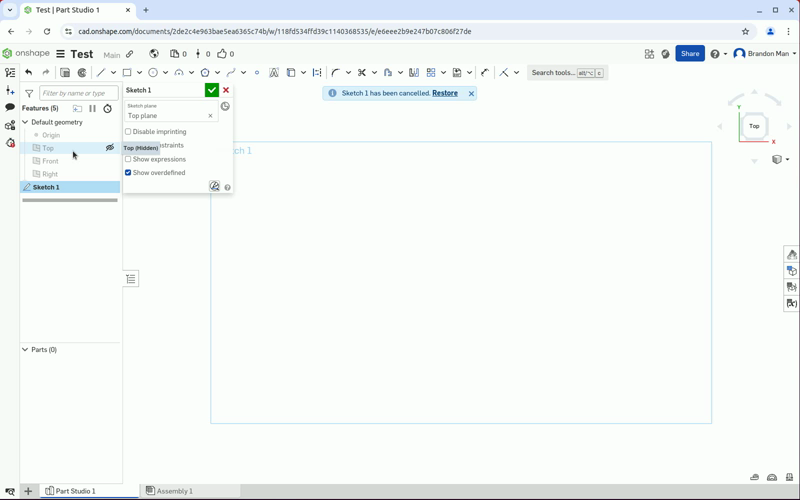
mouse_move(73, 352)
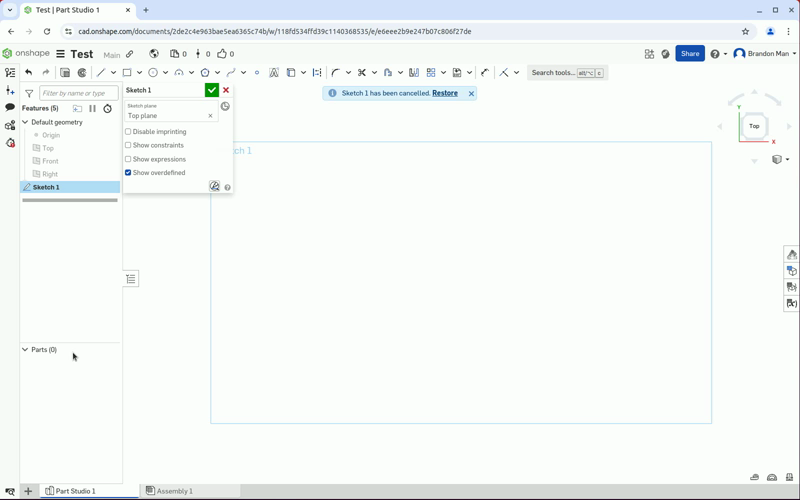
key(y)
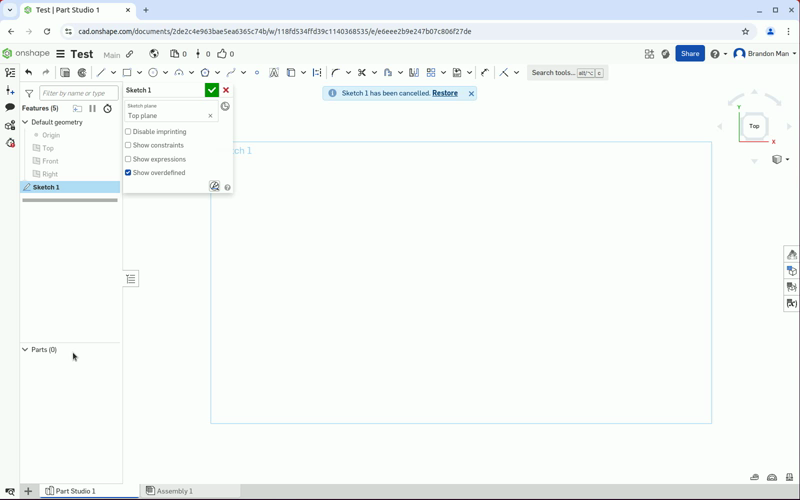
key(c)
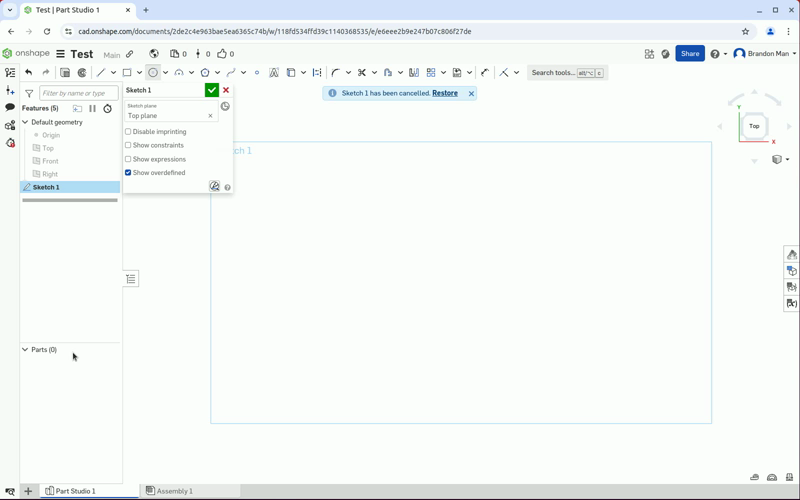
key_down(shift)
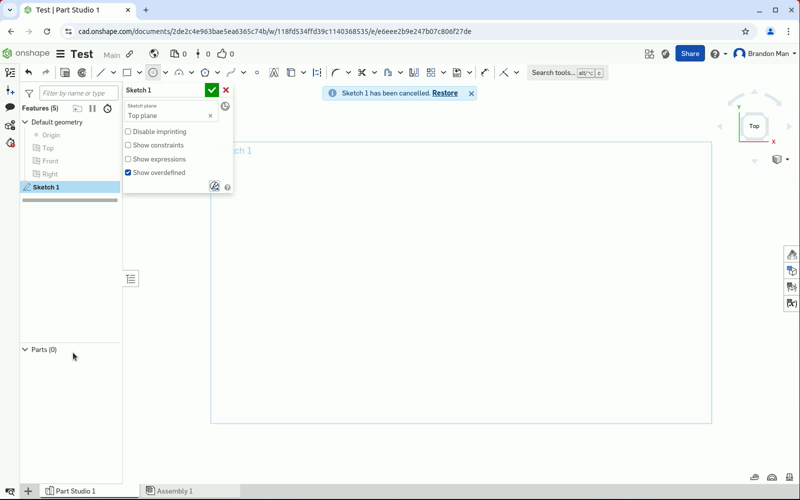
mouse_move(361, 249)
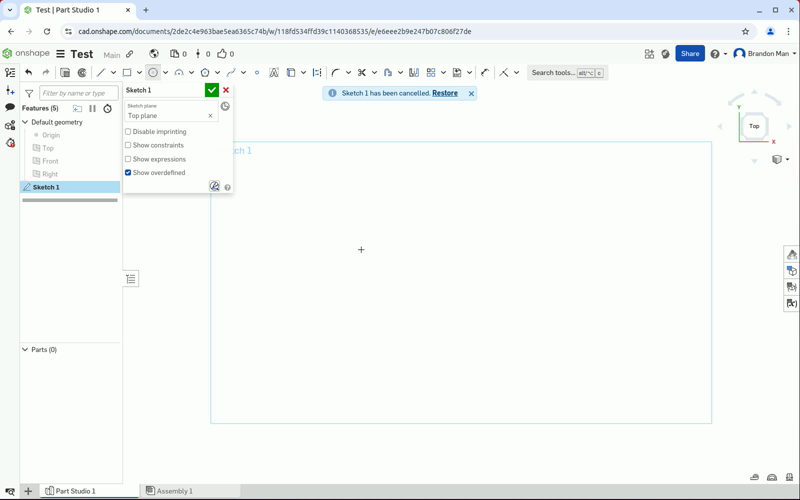
click(361, 249)
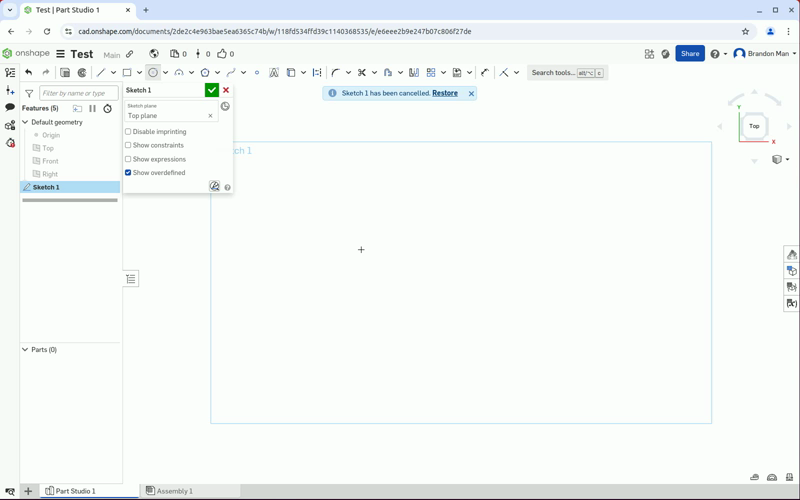
key_up(shift)
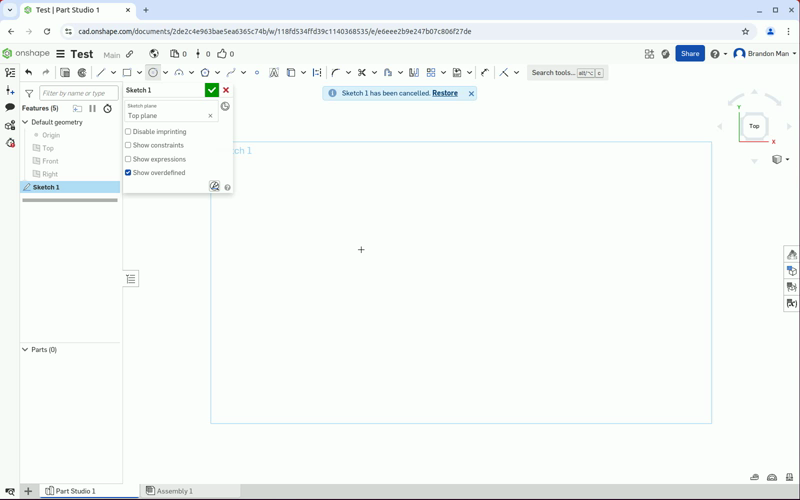
mouse_move(373, 249)
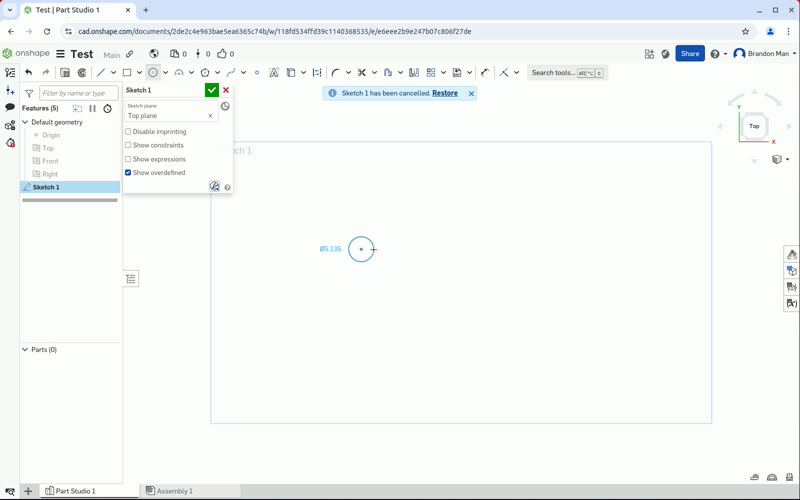
click(373, 249)
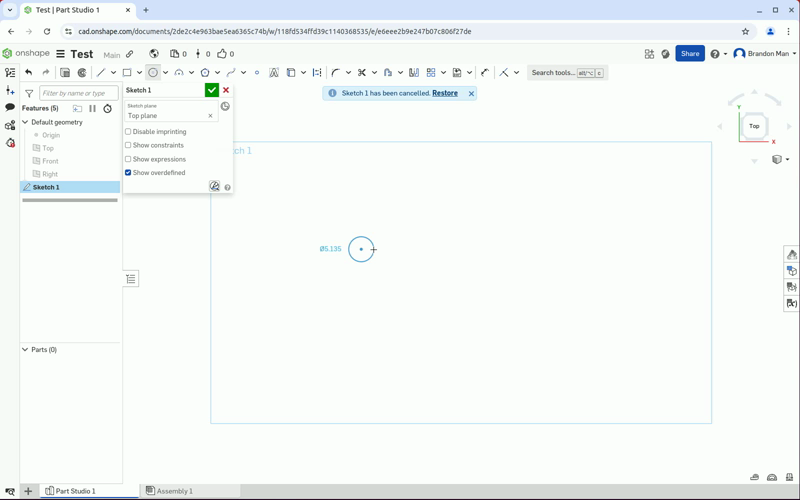
key(esc)
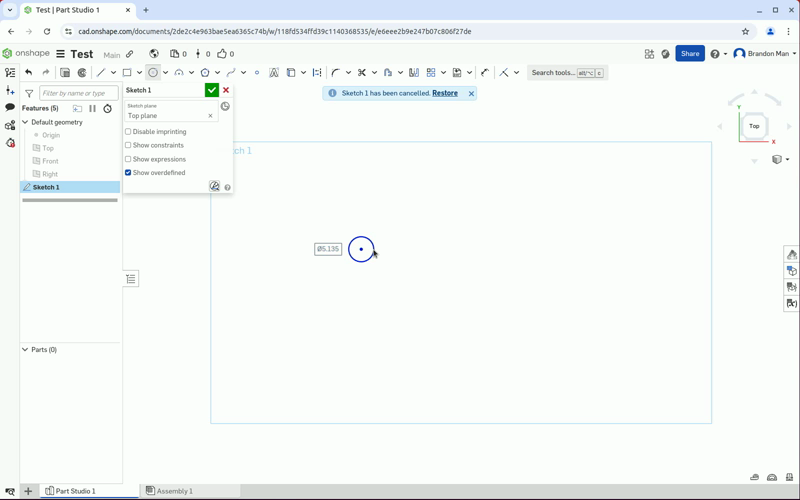
mouse_move(372, 253)
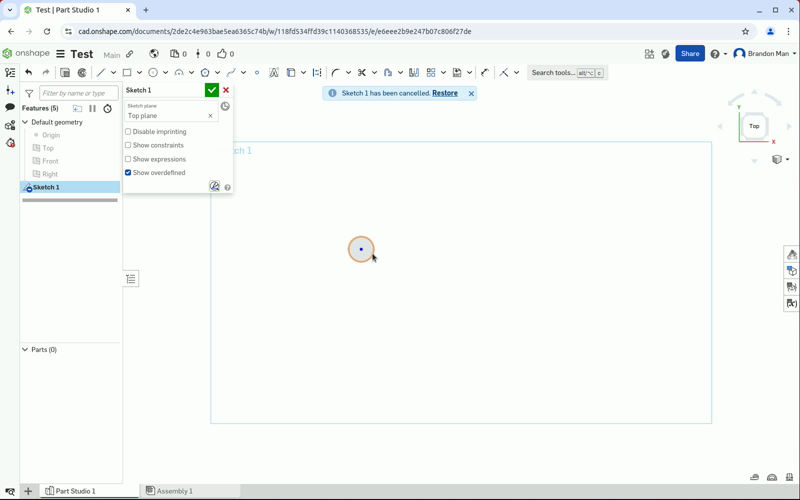
scroll(6)
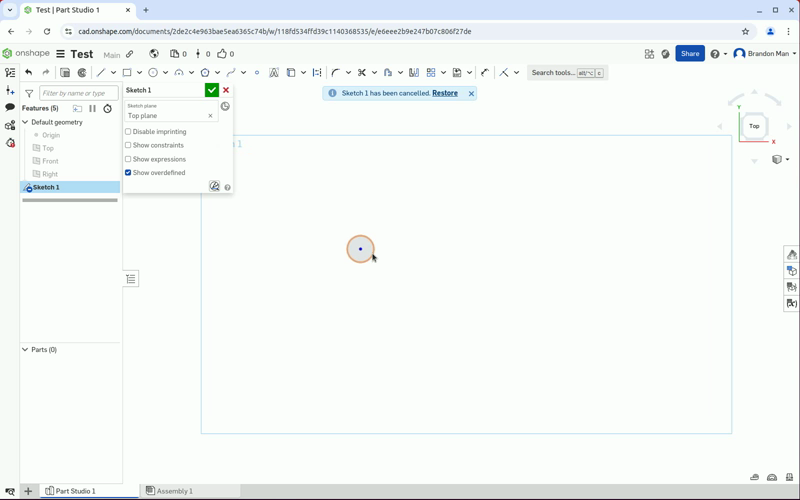
scroll(6)
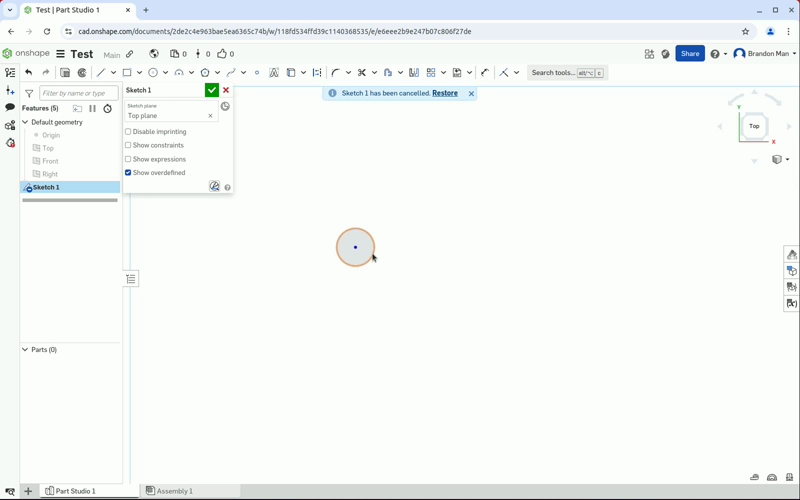
scroll(6)
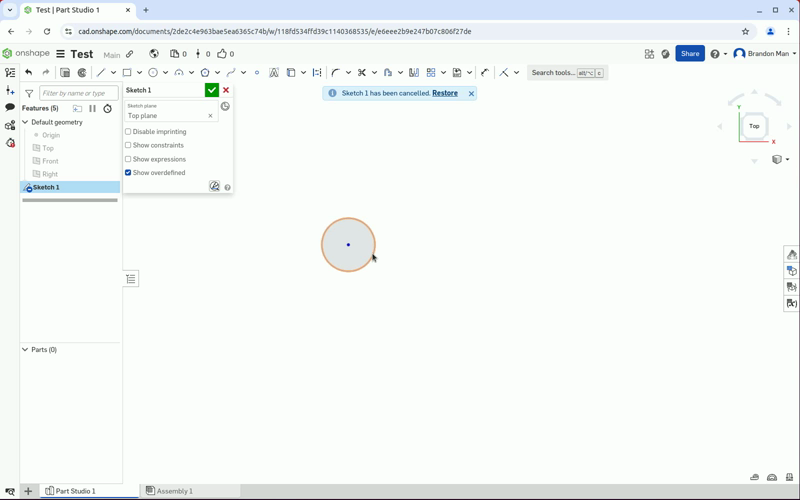
scroll(6)
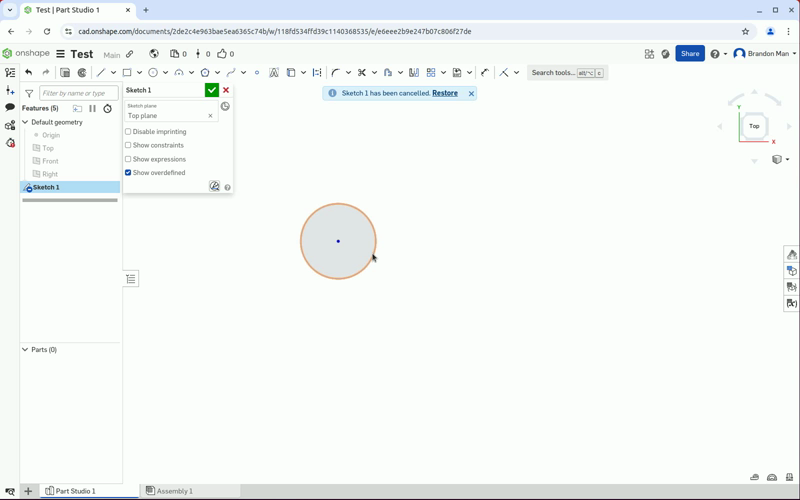
scroll(6)
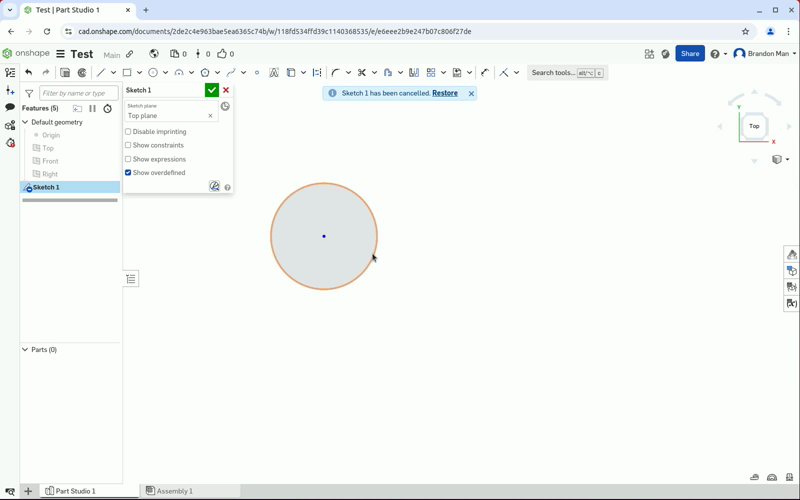
scroll(6)
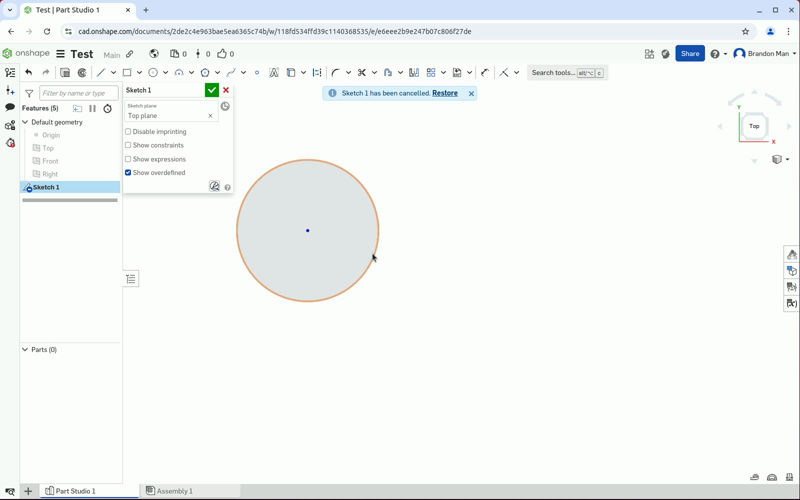
scroll(6)
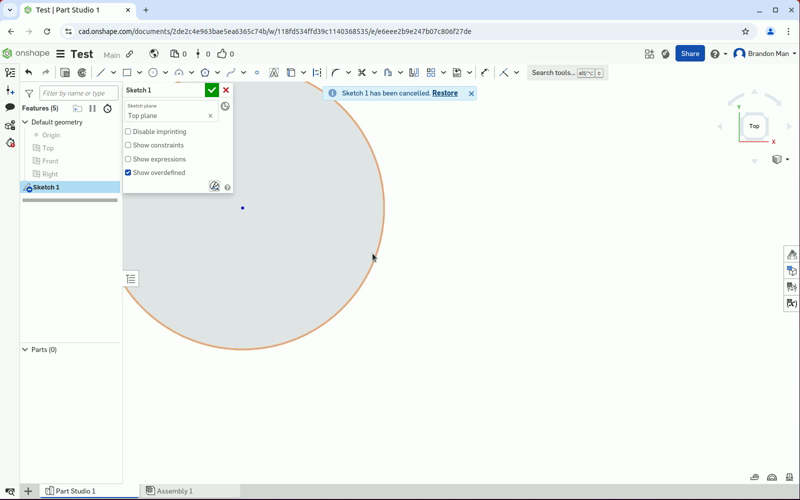
click(372, 253)
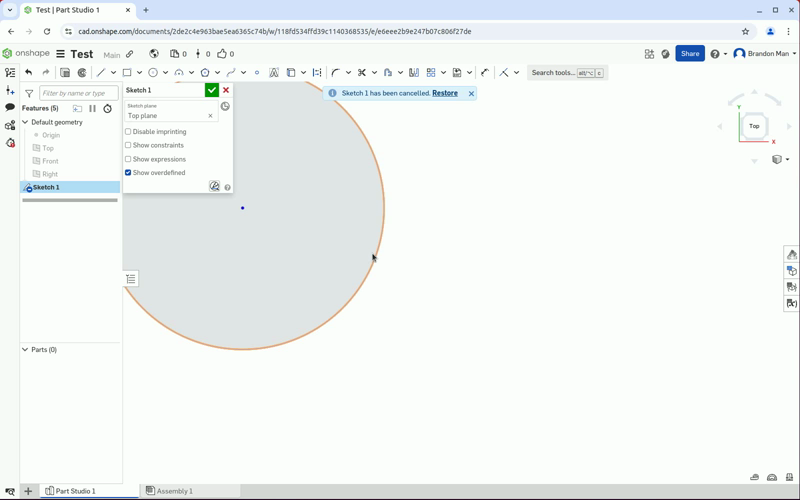
scroll(-6)
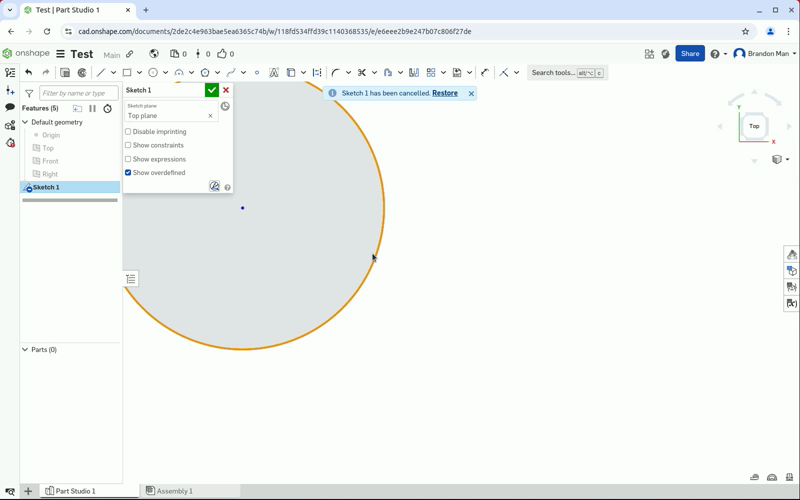
scroll(-6)
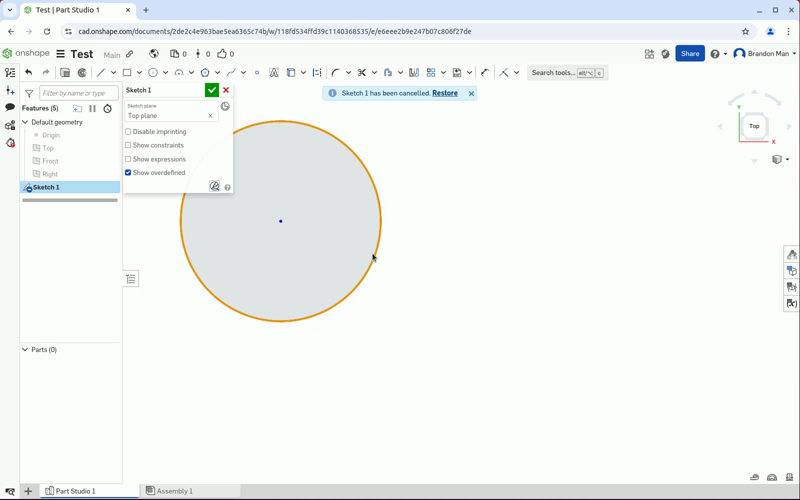
scroll(-6)
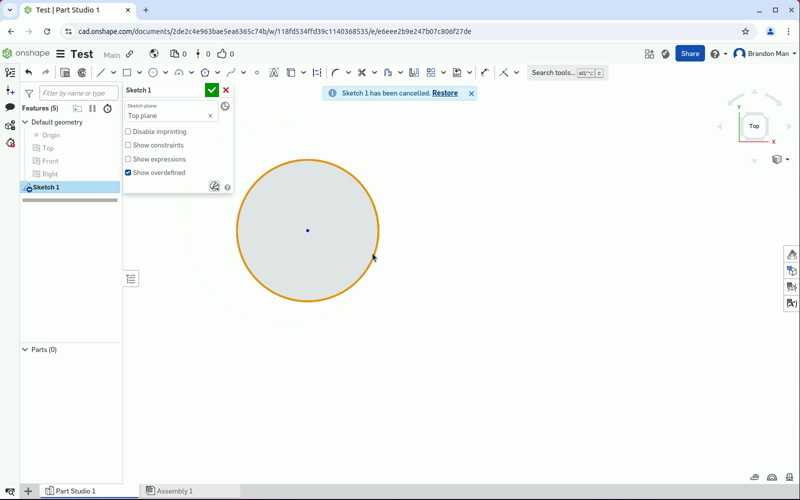
scroll(-6)
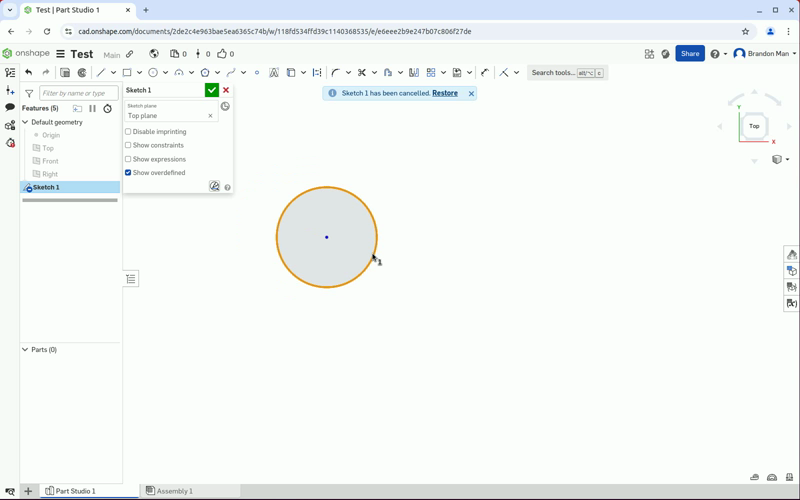
scroll(-6)
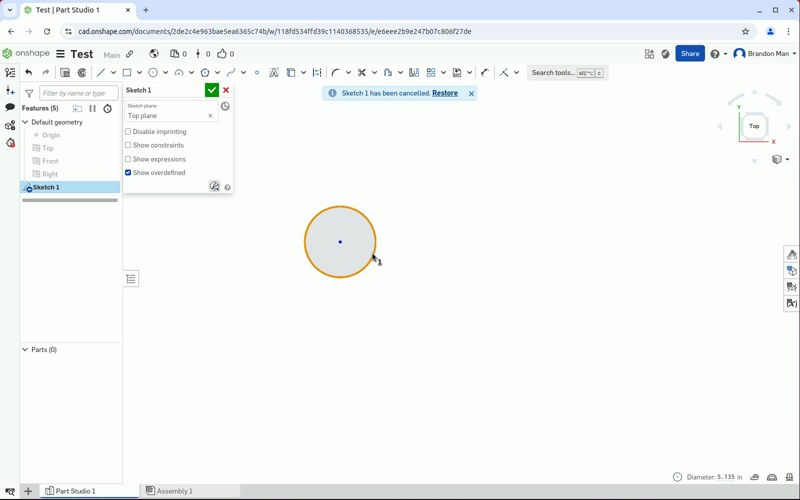
scroll(-6)
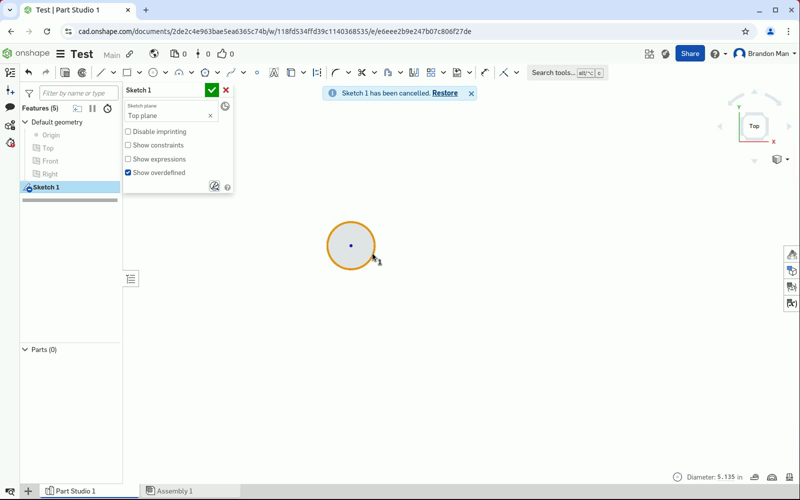
scroll(-6)
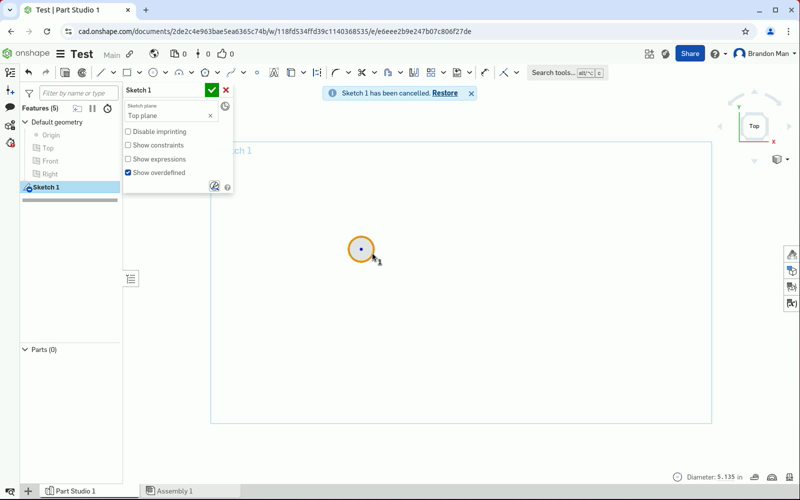
mouse_move(73, 352)
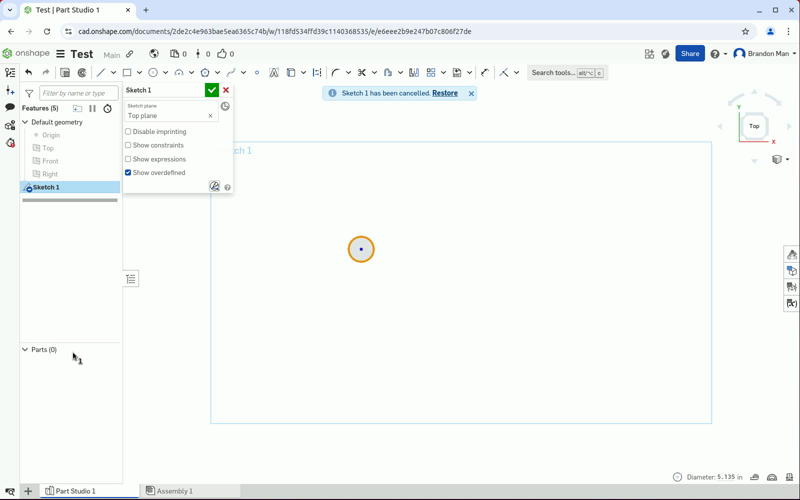
key(shift+y)
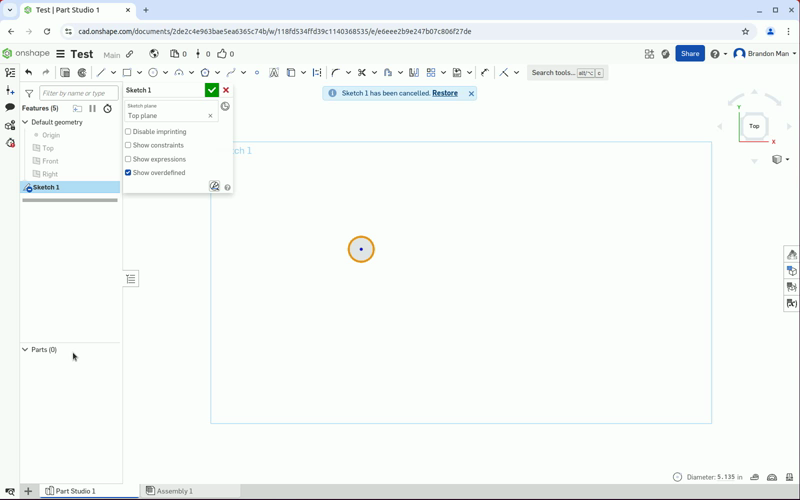
key(shift+e)
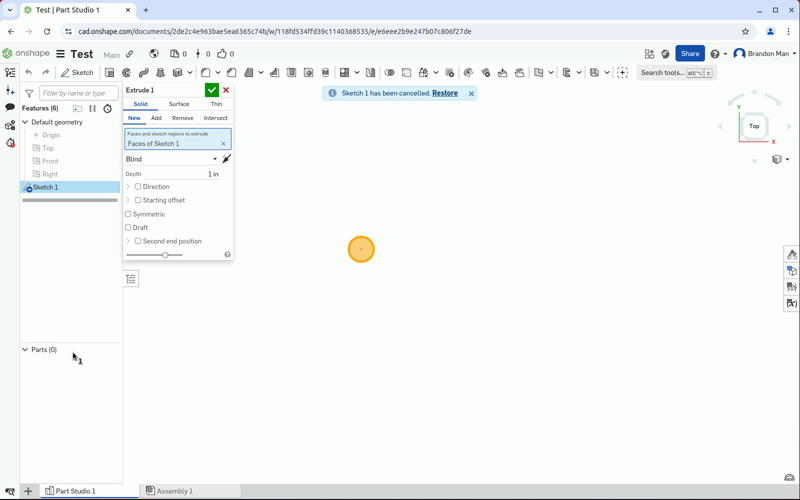
mouse_move(143, 106)
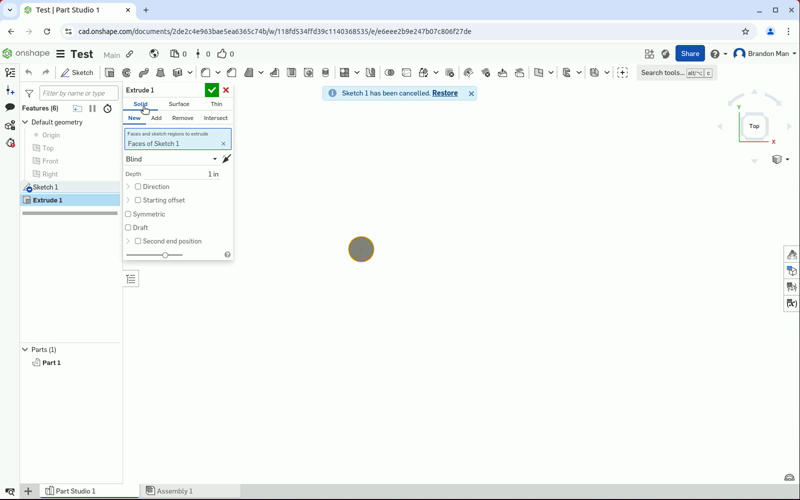
click(143, 106)
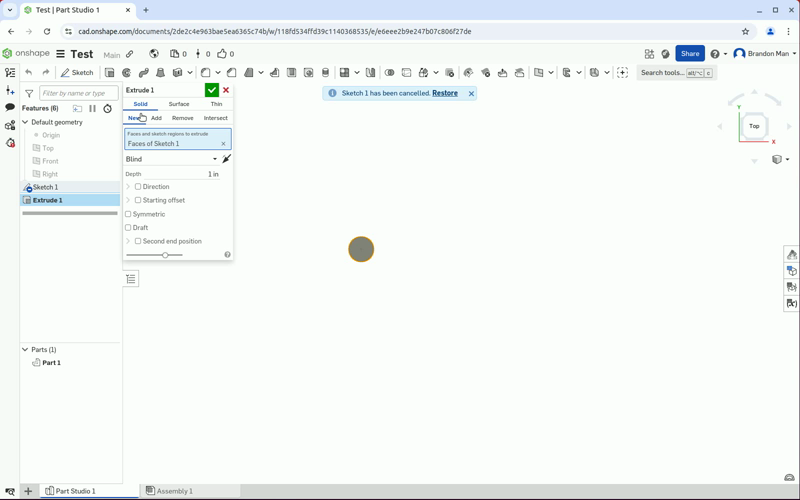
mouse_move(137, 120)
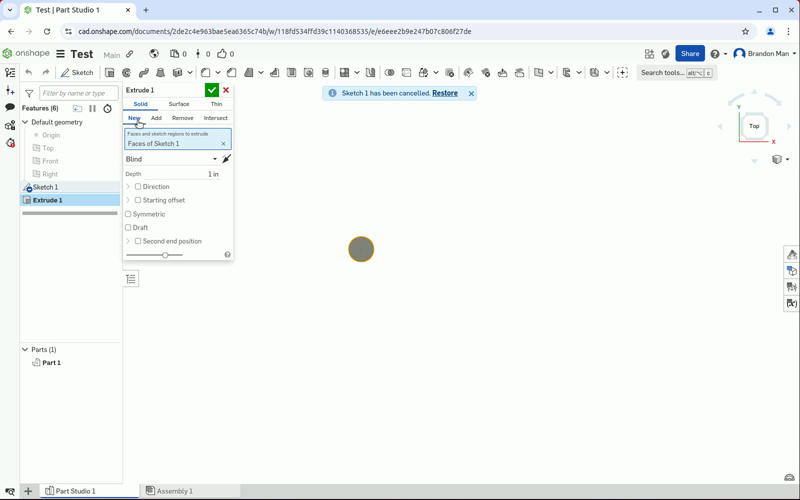
click(137, 120)
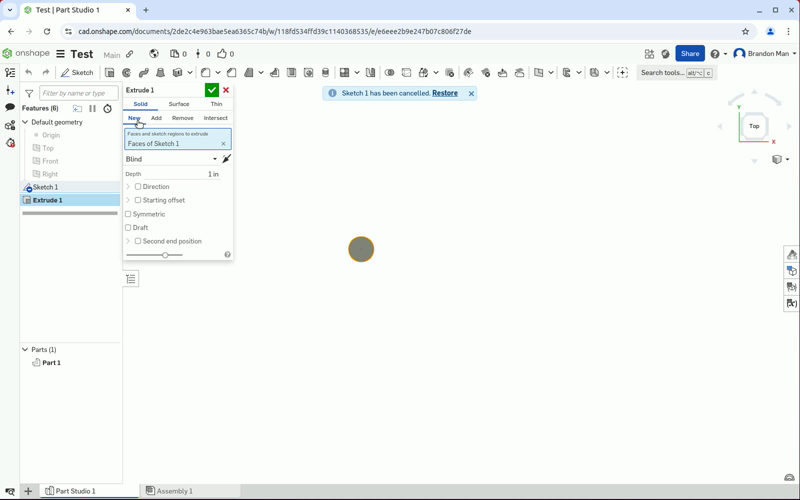
key(tab, 4)
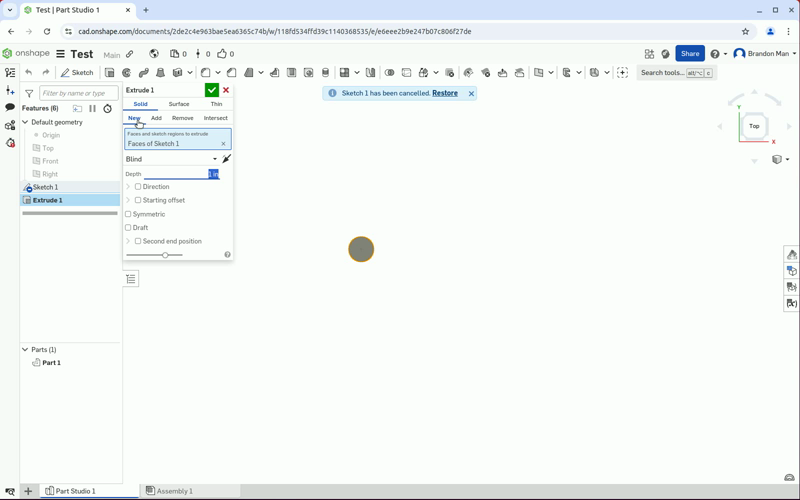
text(5.777)
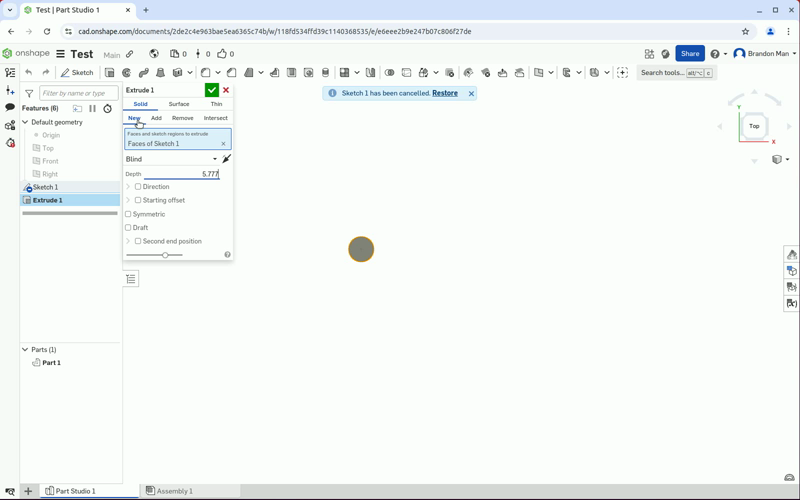
key(enter)
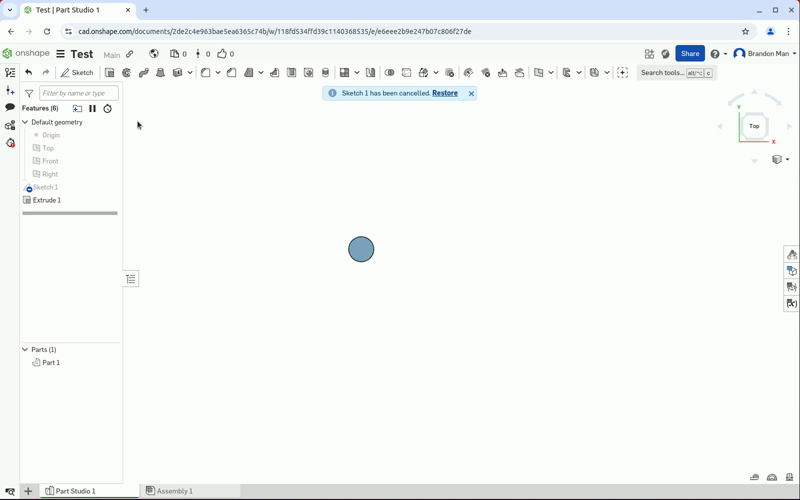
key(shift+h)
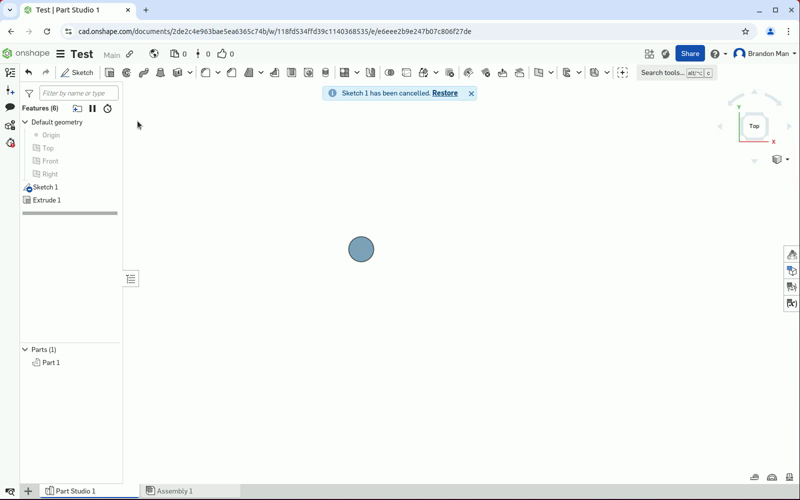
key(shift+h)
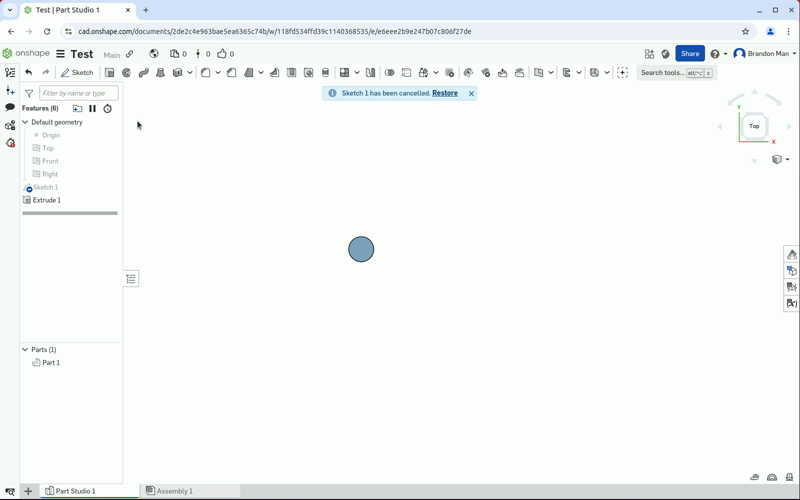
mouse_move(73, 189)
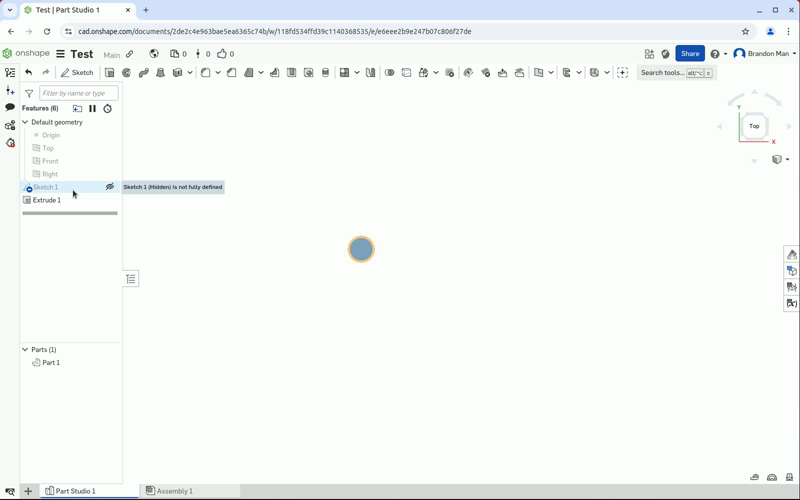
click(73, 189)
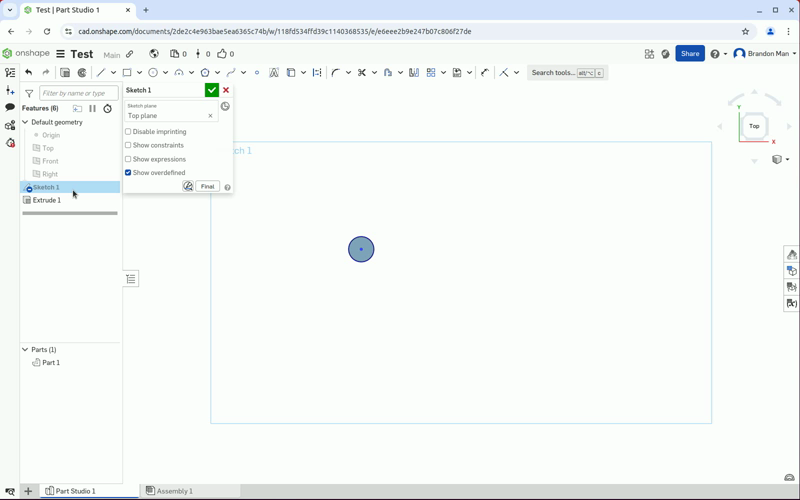
mouse_move(229, 92)
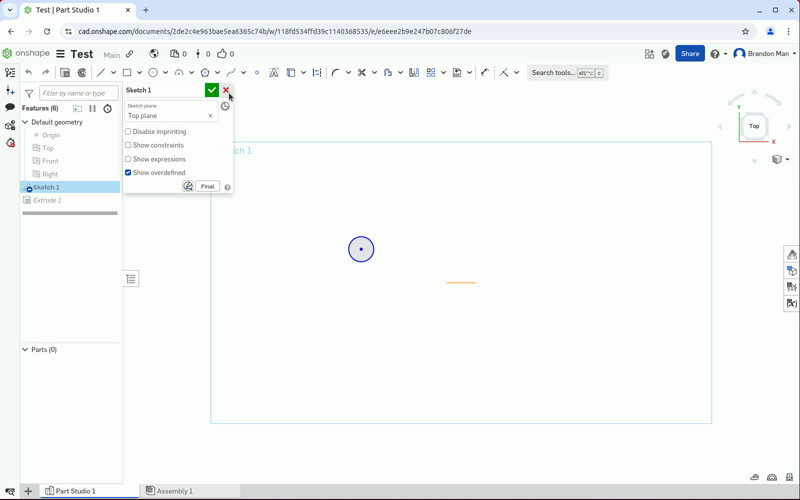
click(229, 92)
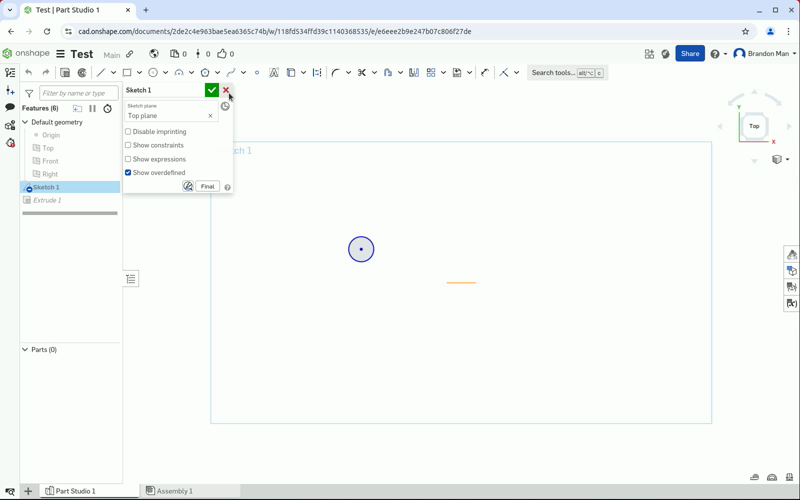
key(shift+s)
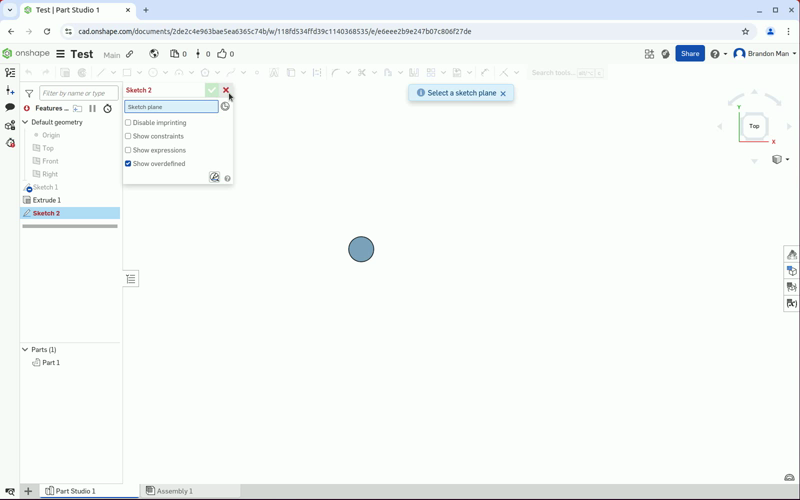
mouse_move(73, 150)
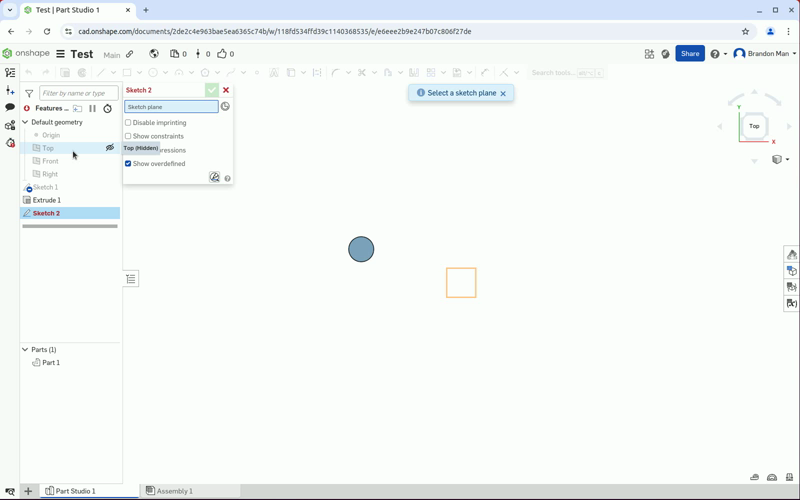
click(73, 150)
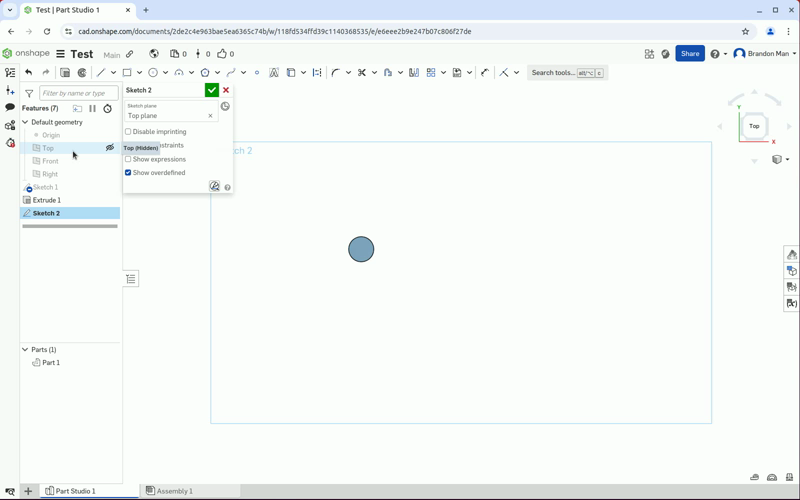
mouse_move(73, 352)
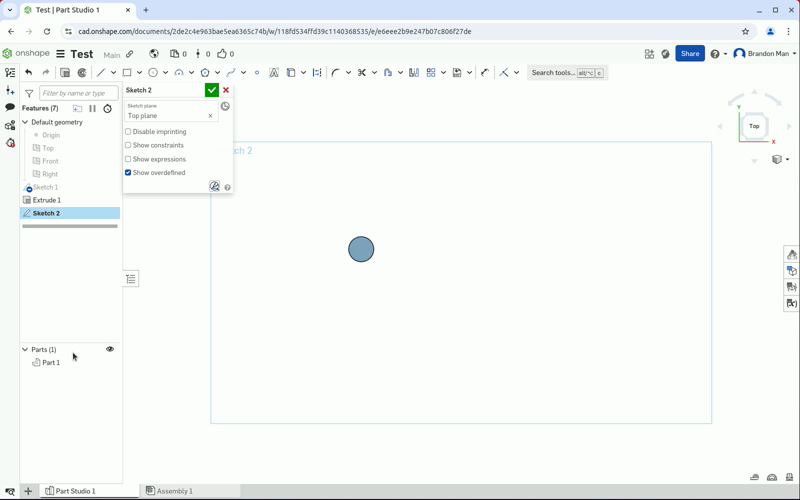
key(y)
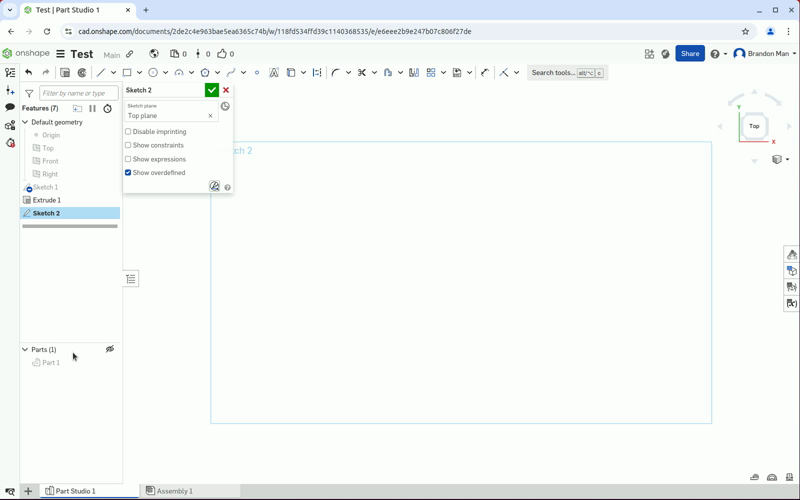
key(c)
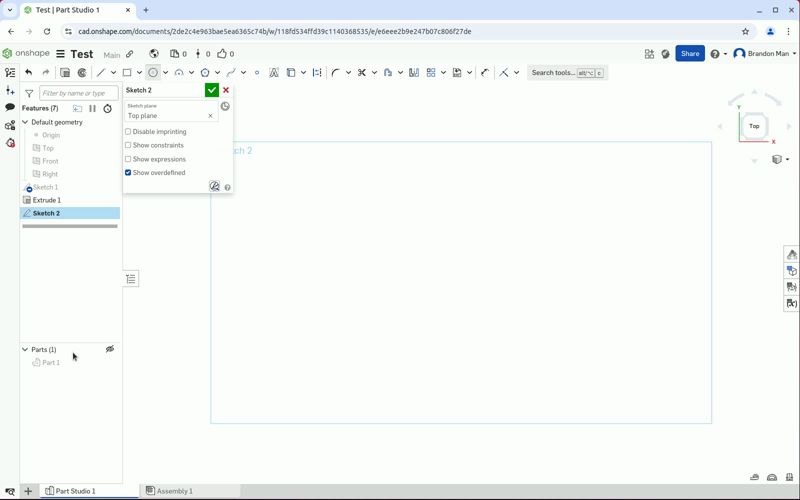
key_down(shift)
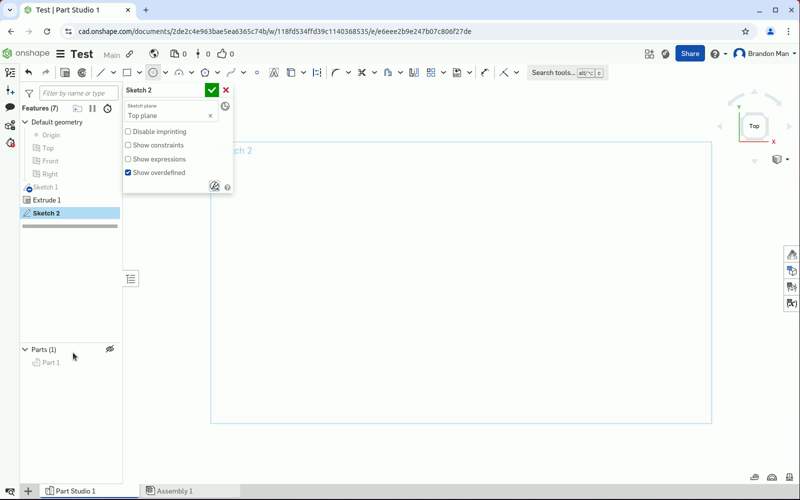
mouse_move(393, 249)
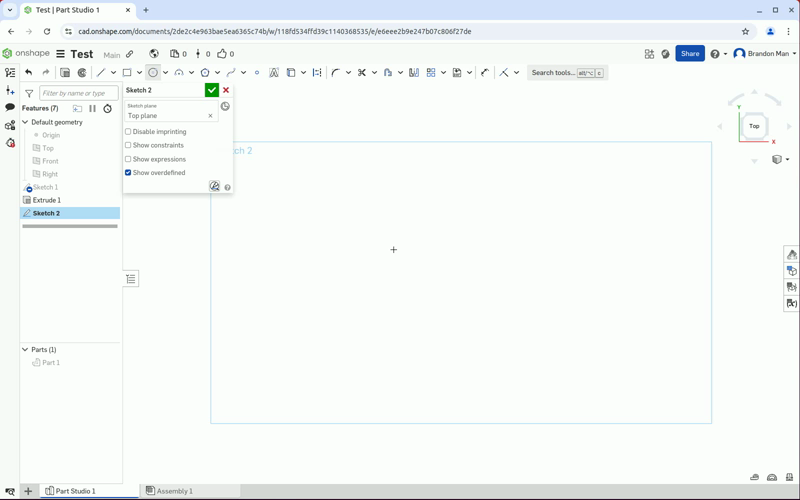
click(393, 249)
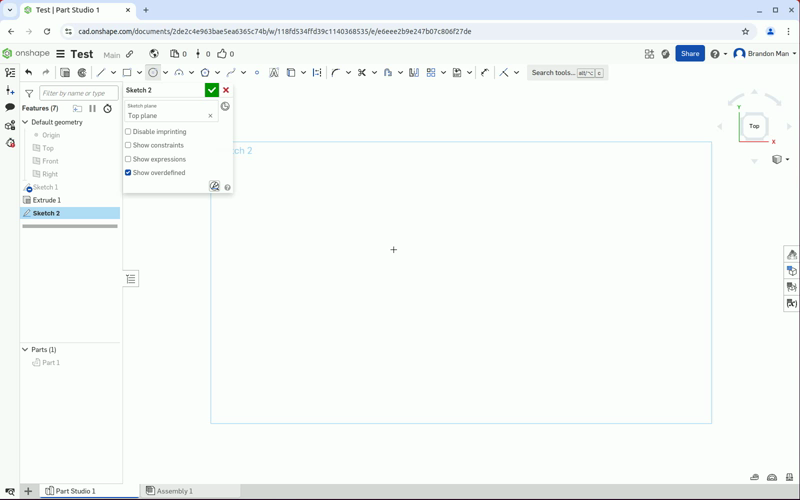
key_up(shift)
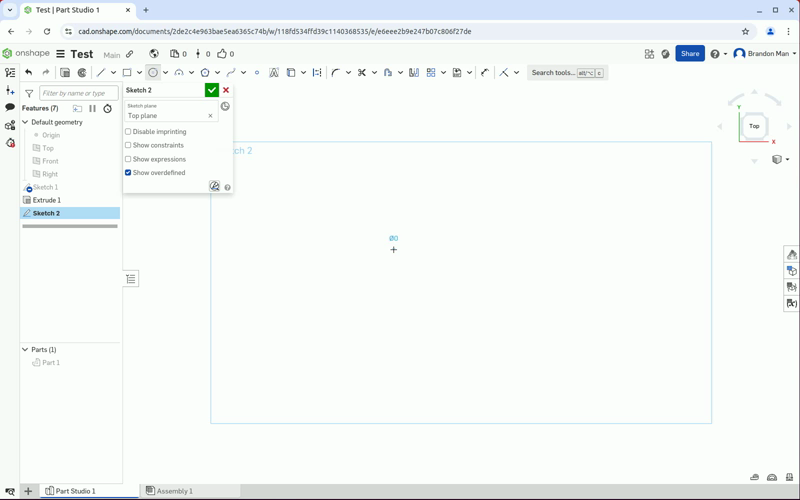
mouse_move(406, 249)
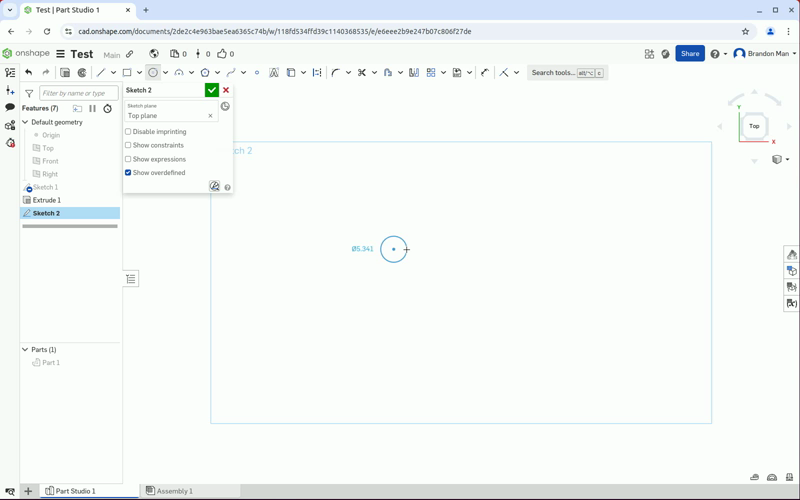
click(406, 249)
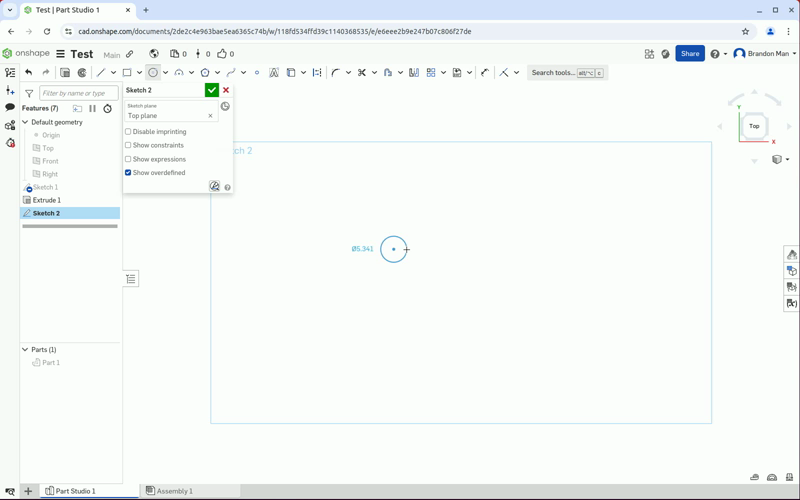
key(esc)
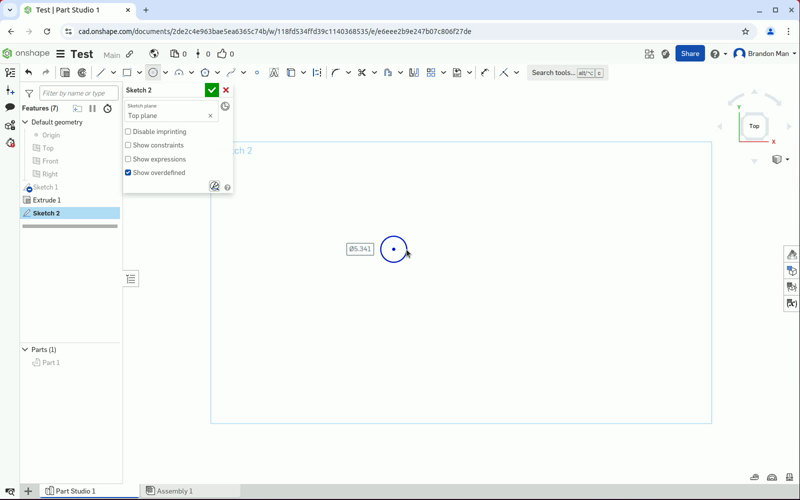
mouse_move(400, 246)
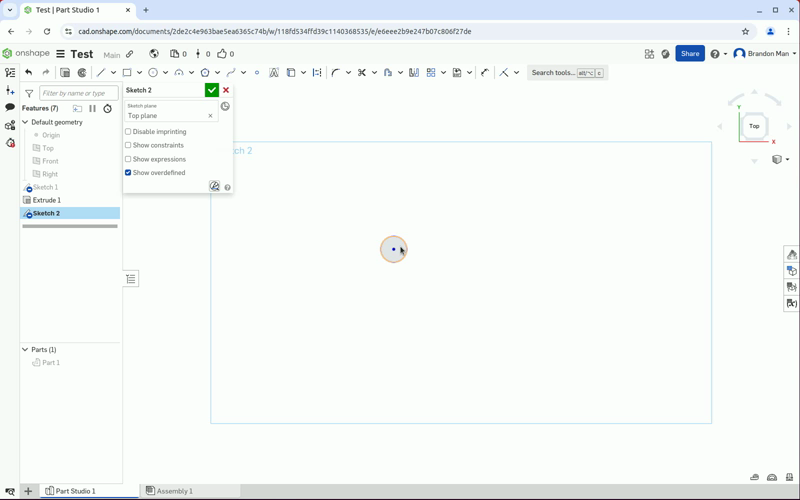
scroll(6)
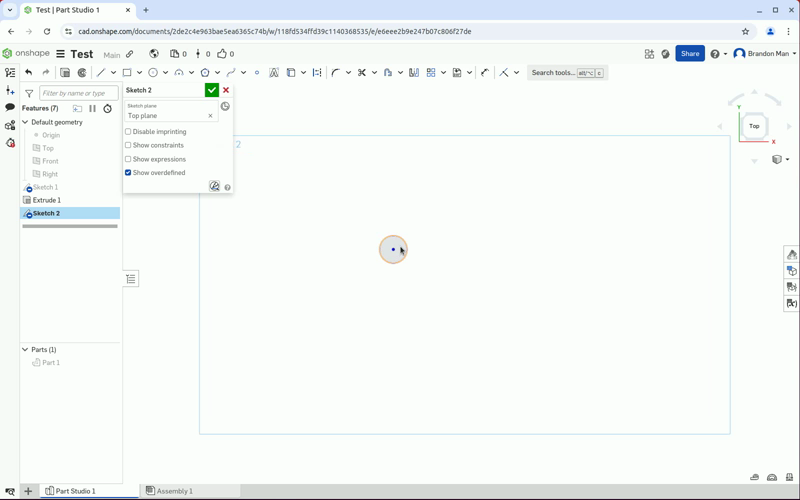
scroll(6)
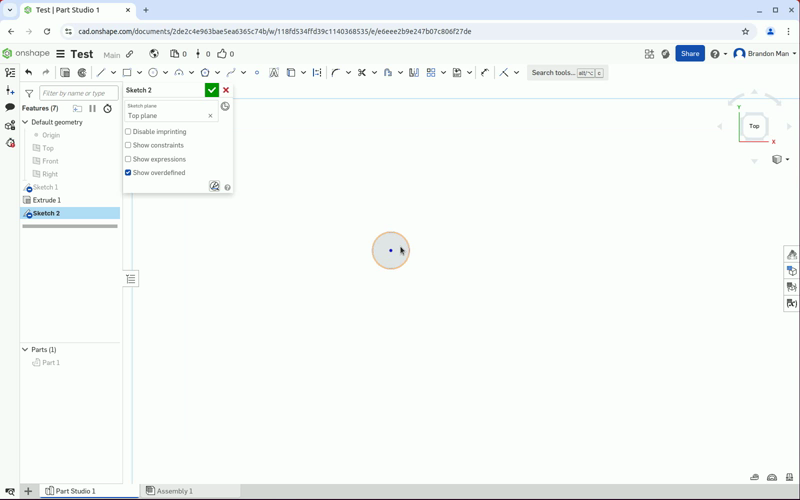
scroll(6)
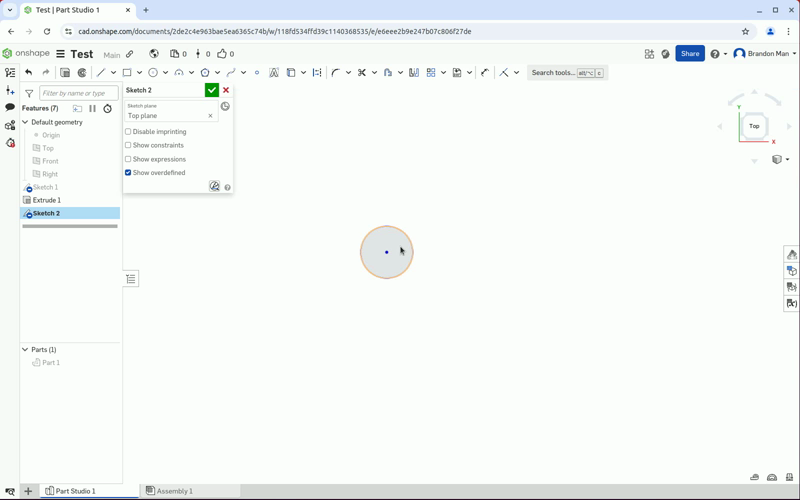
scroll(6)
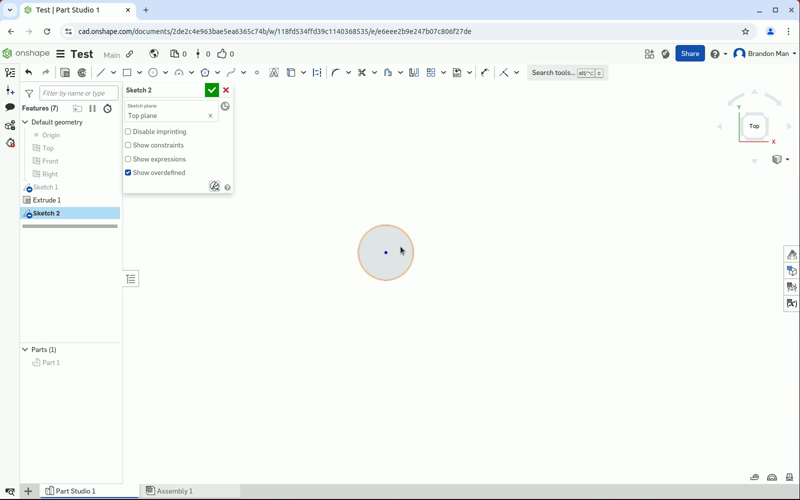
scroll(6)
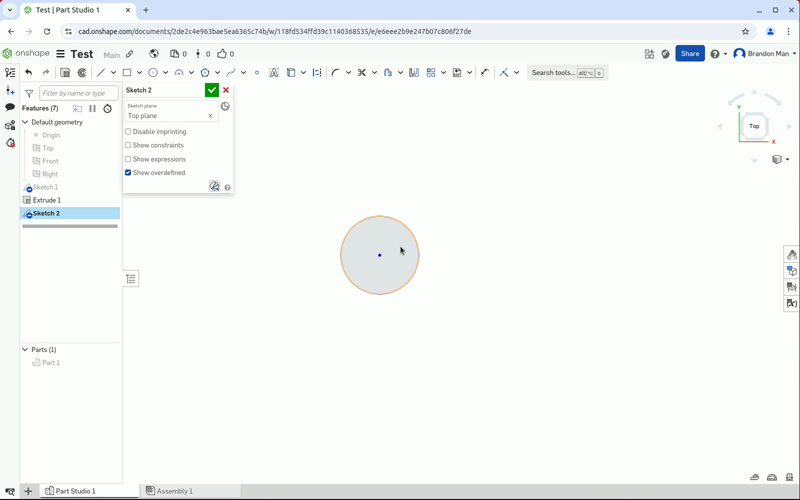
scroll(6)
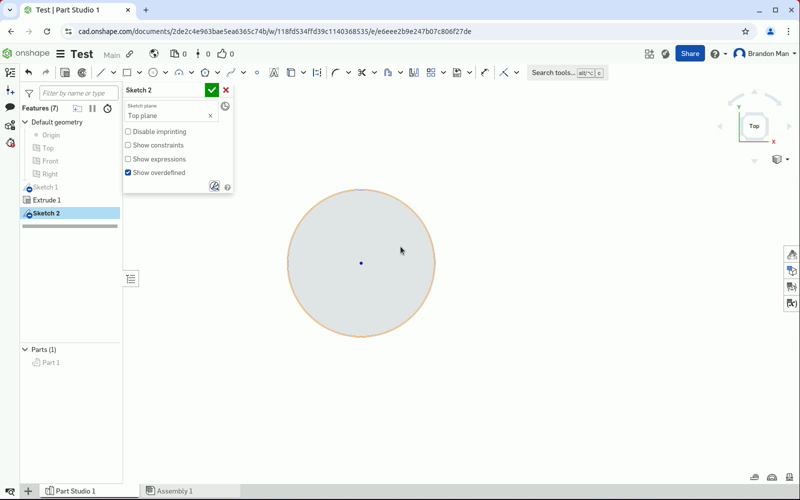
scroll(6)
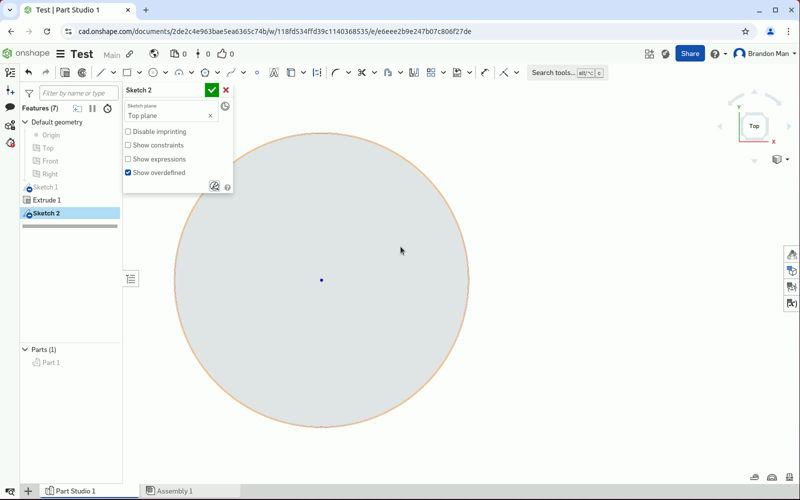
click(400, 246)
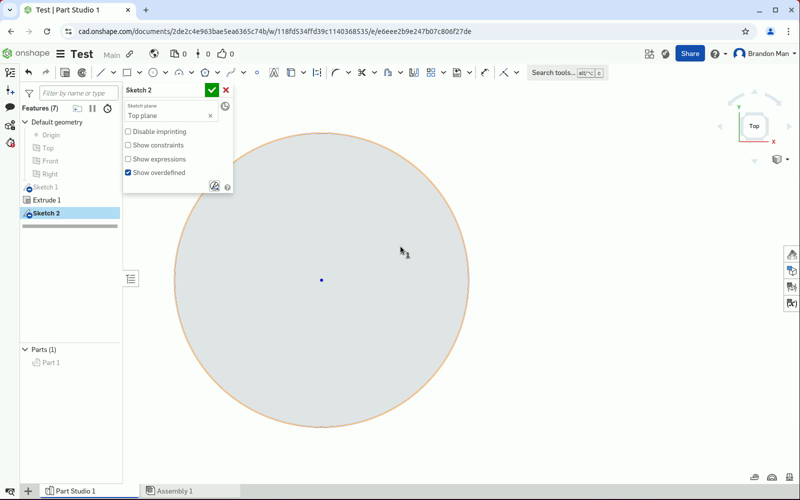
scroll(-6)
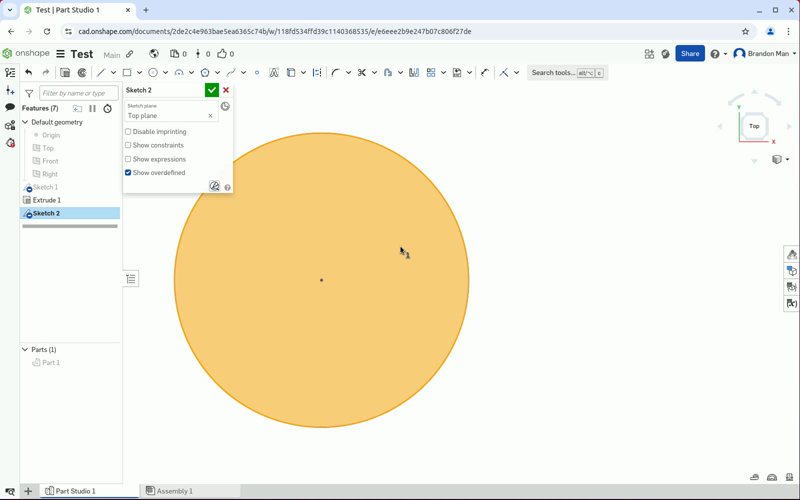
scroll(-6)
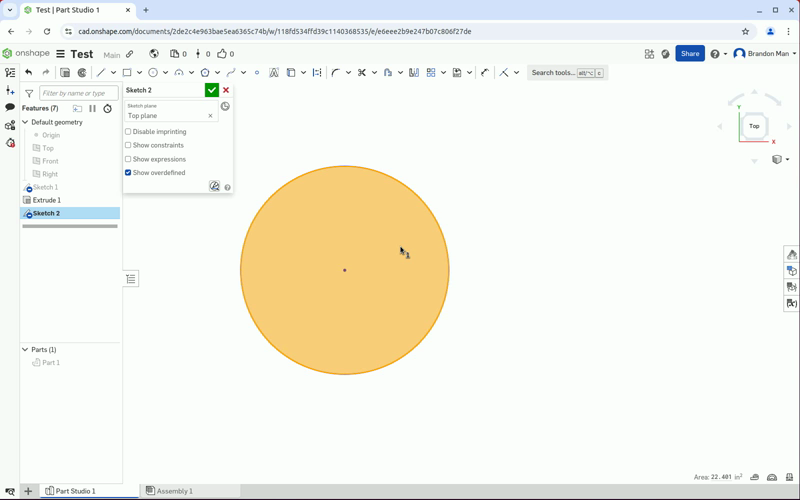
scroll(-6)
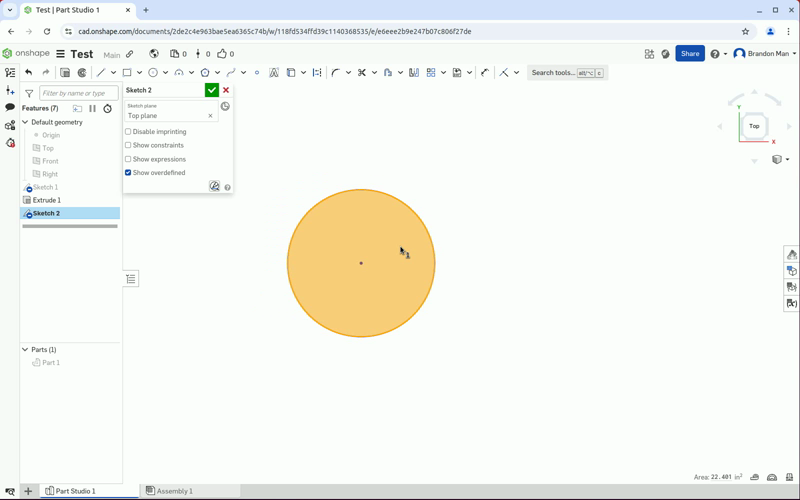
scroll(-6)
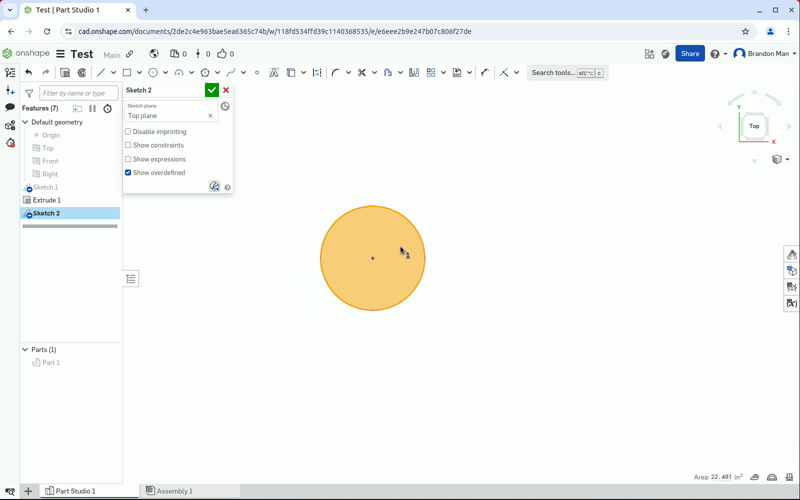
scroll(-6)
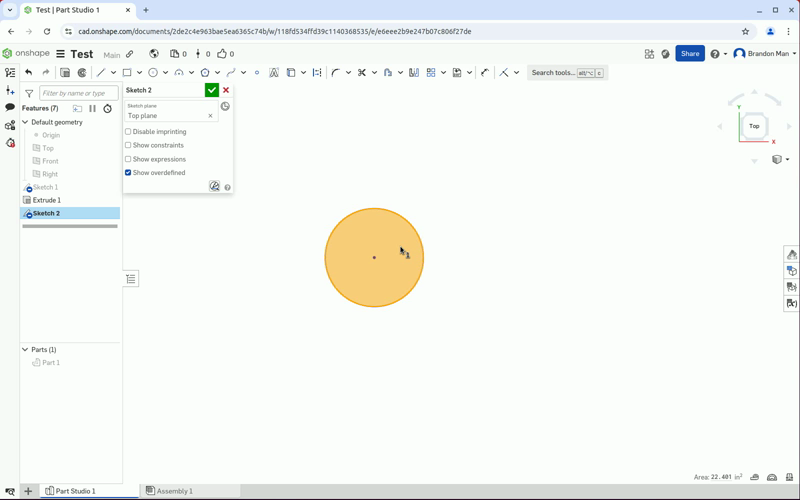
scroll(-6)
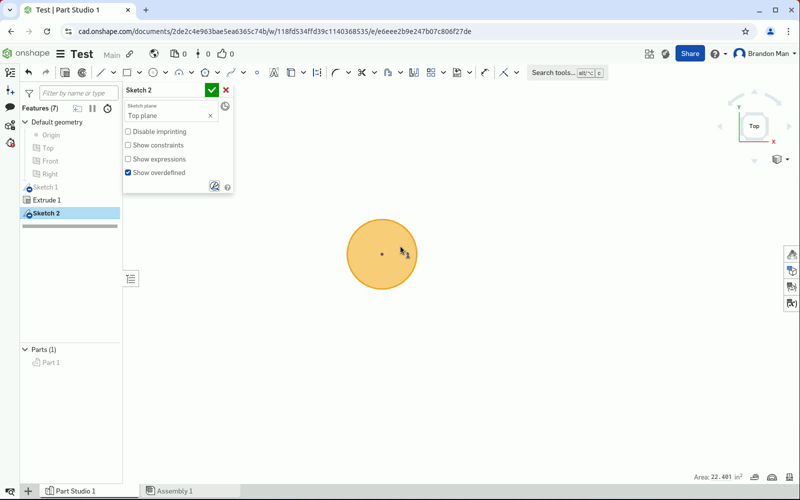
scroll(-6)
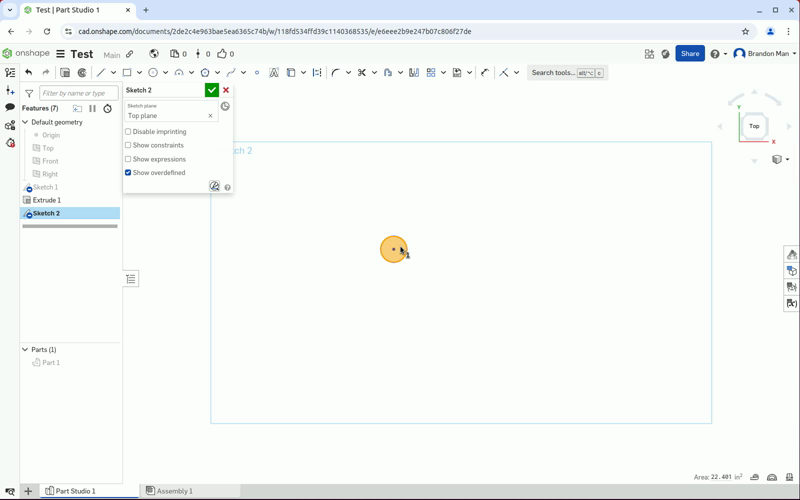
mouse_move(73, 352)
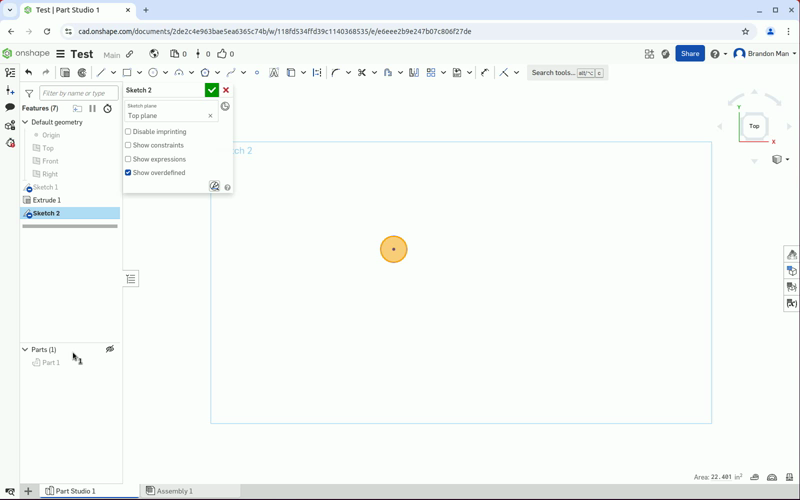
key(shift+y)
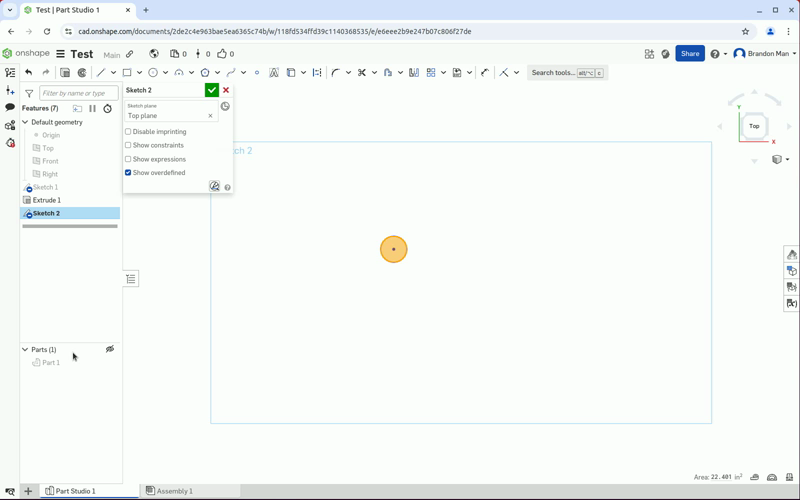
key(shift+e)
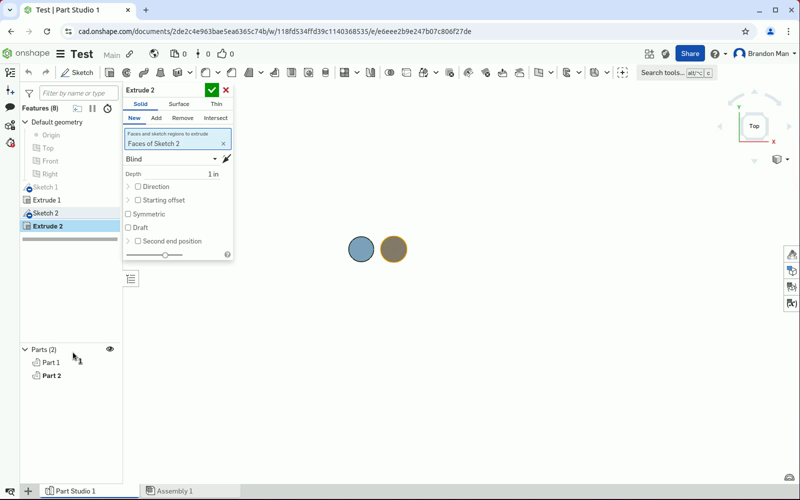
mouse_move(143, 106)
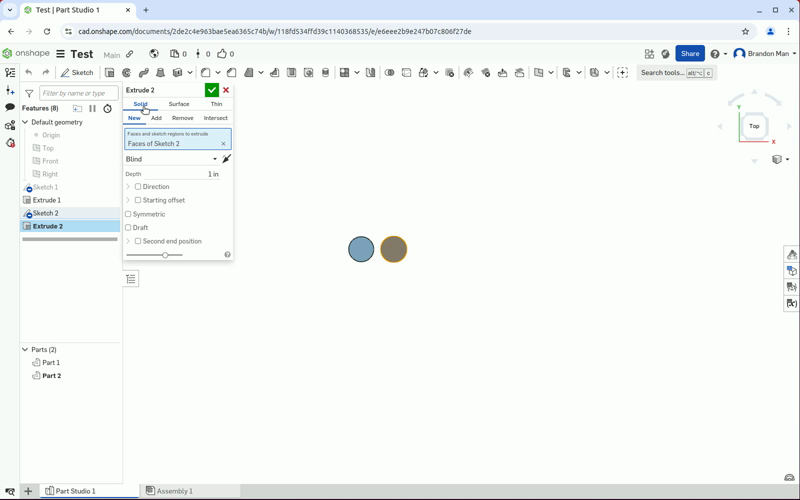
click(143, 106)
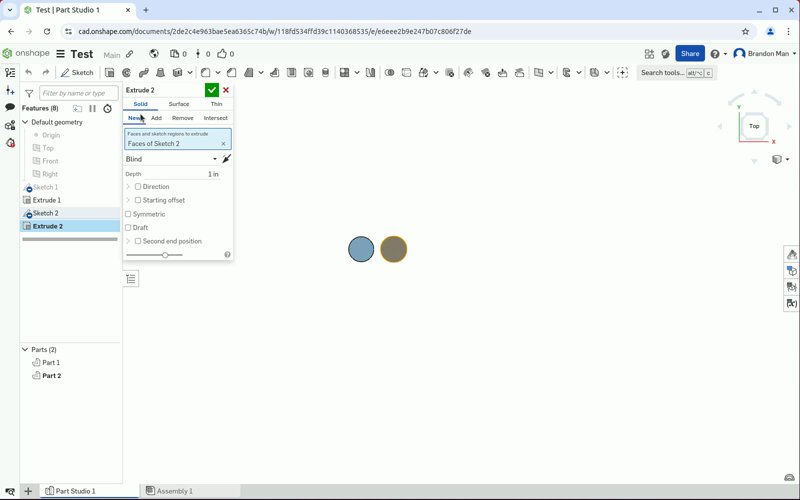
mouse_move(137, 120)
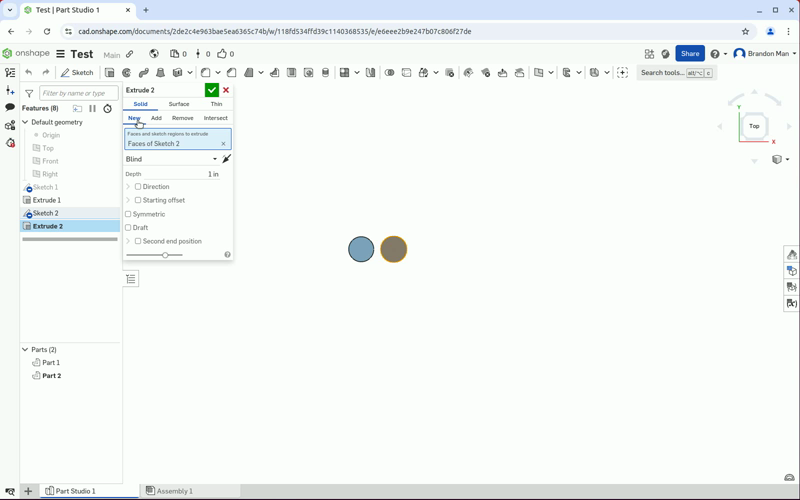
click(137, 120)
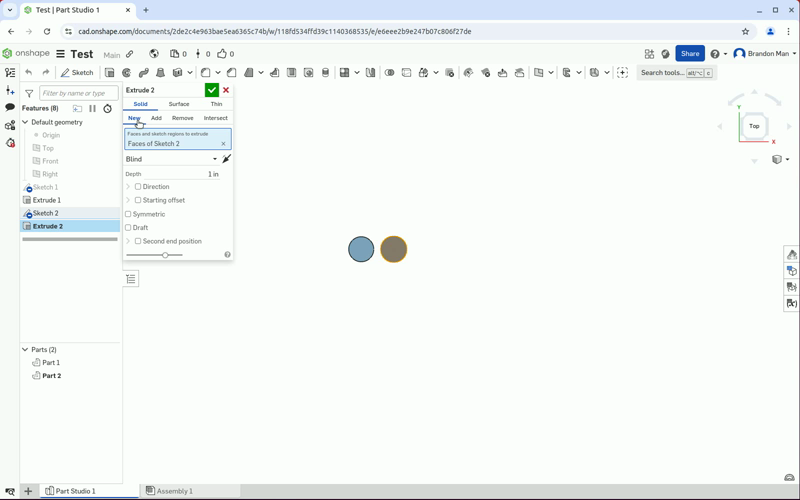
key(tab, 4)
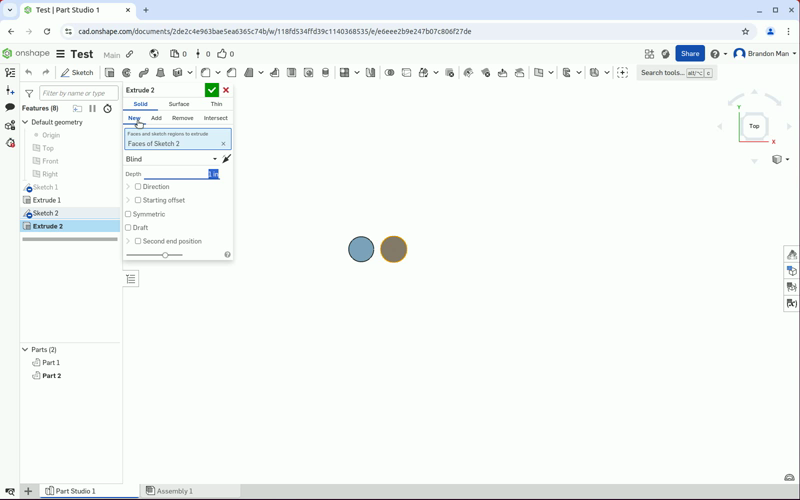
text(6.74)
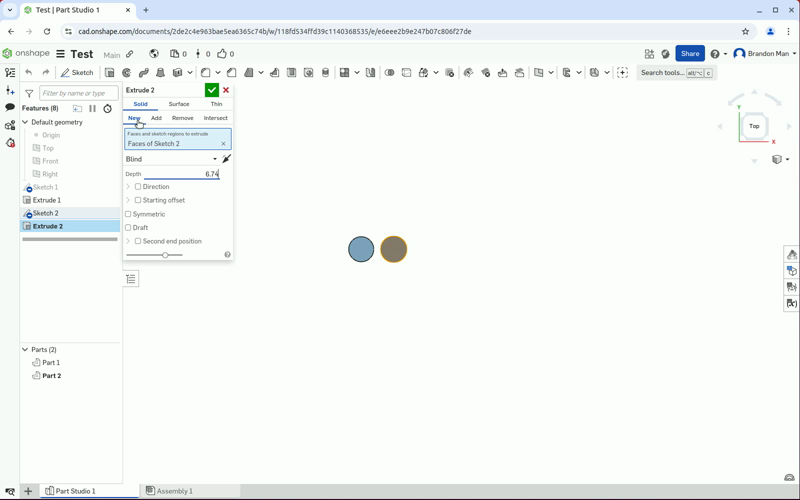
key(enter)
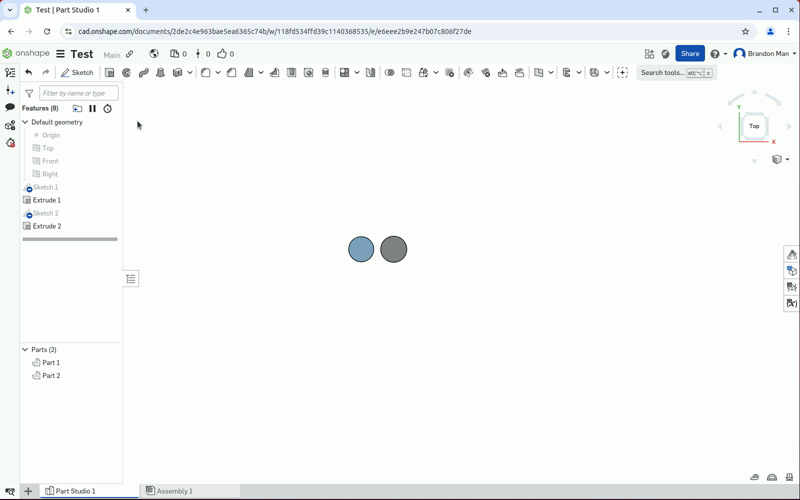
key(shift+h)
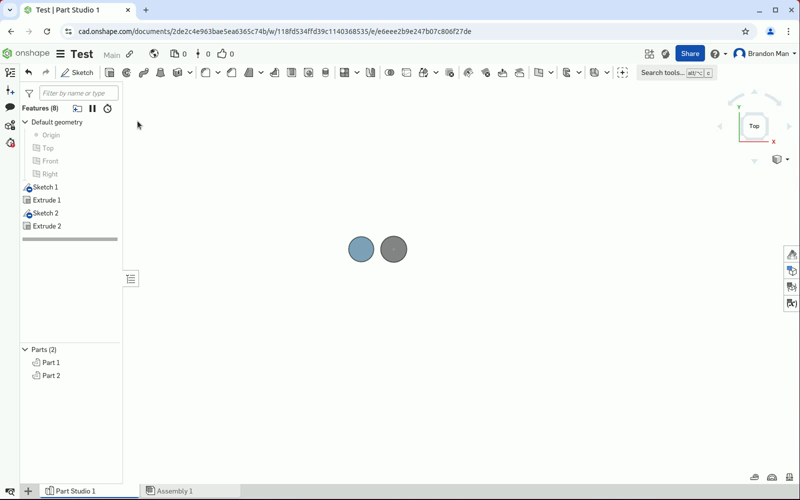
key(shift+h)
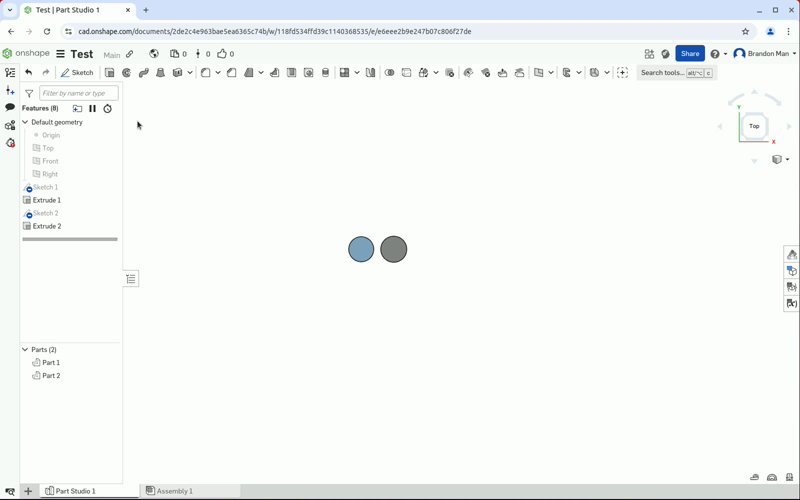
mouse_move(73, 189)
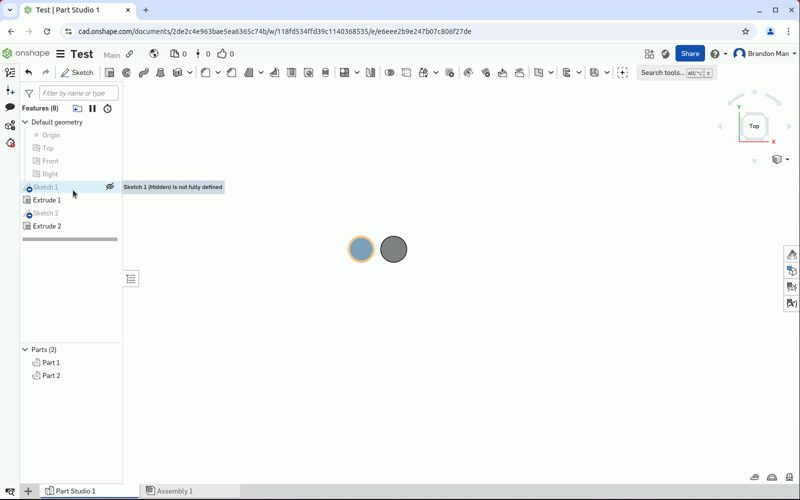
click(73, 189)
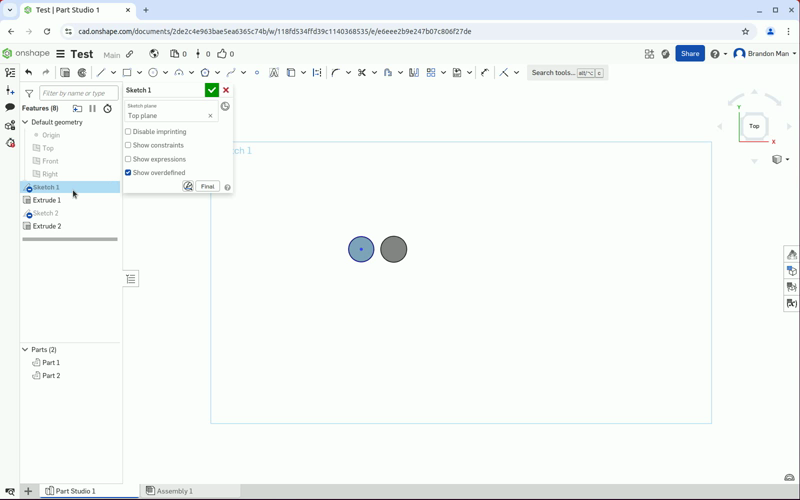
mouse_move(229, 92)
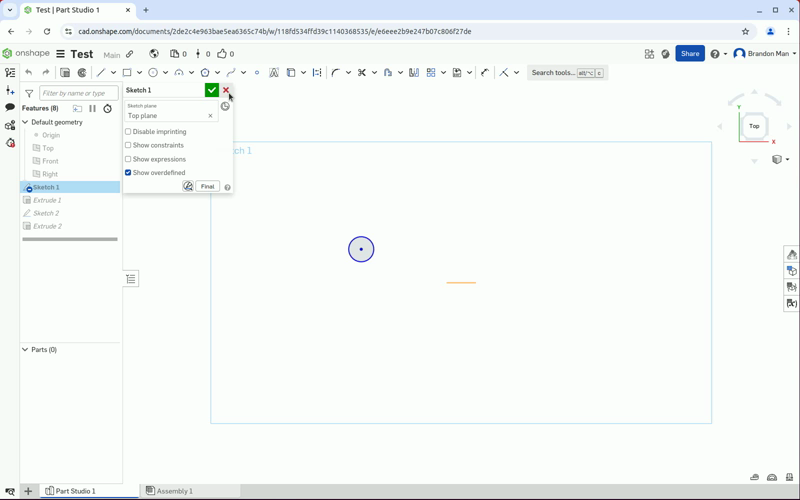
click(229, 92)
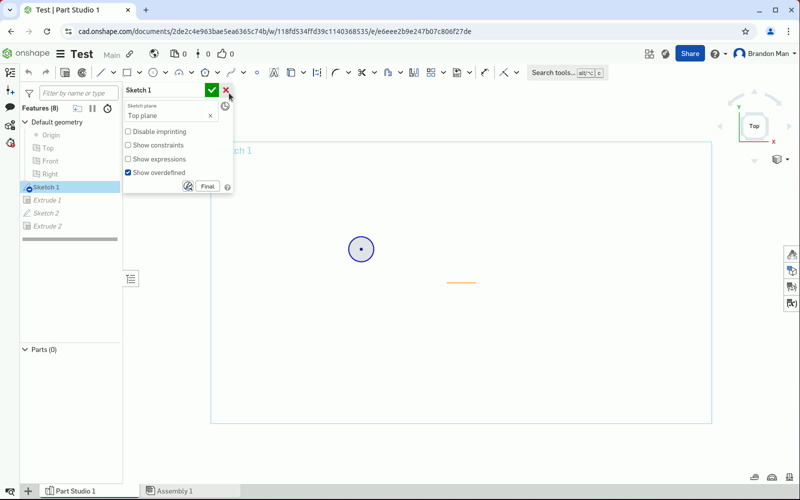
key(shift+s)
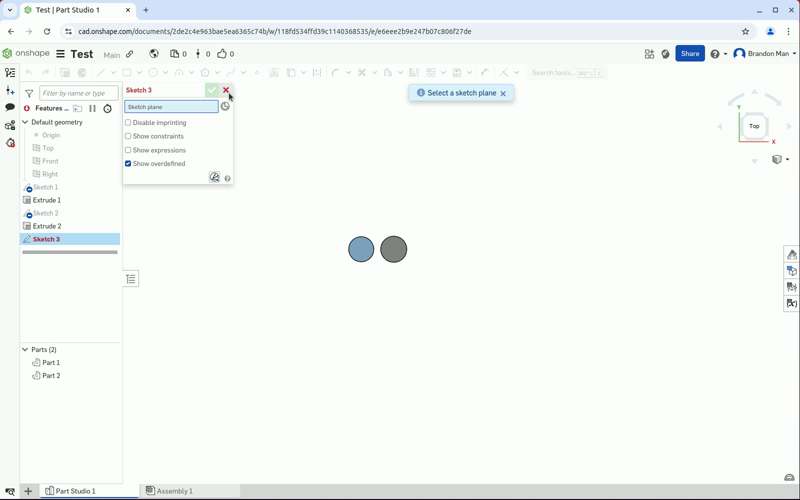
mouse_move(73, 150)
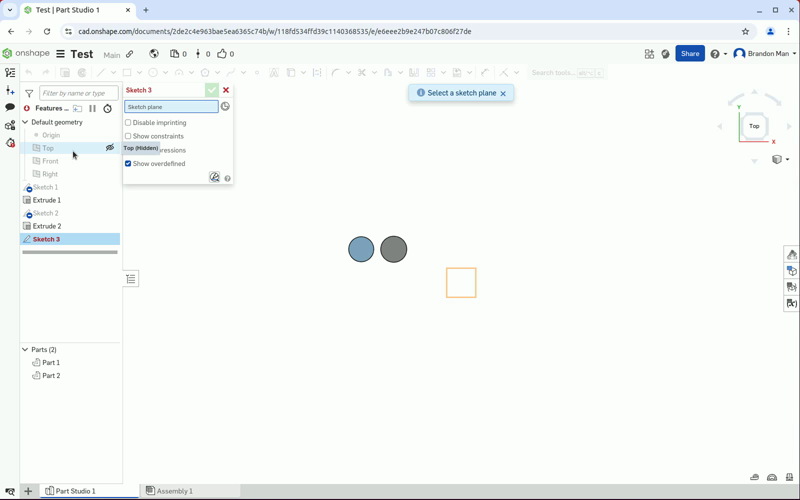
click(73, 150)
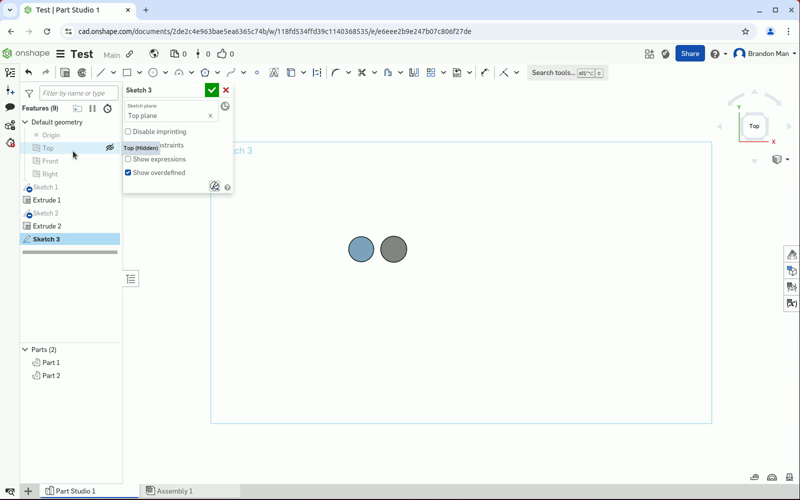
mouse_move(73, 352)
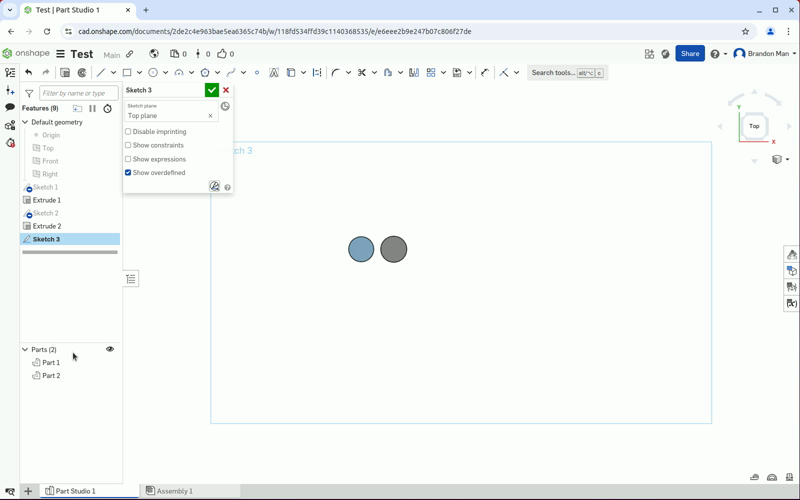
key(y)
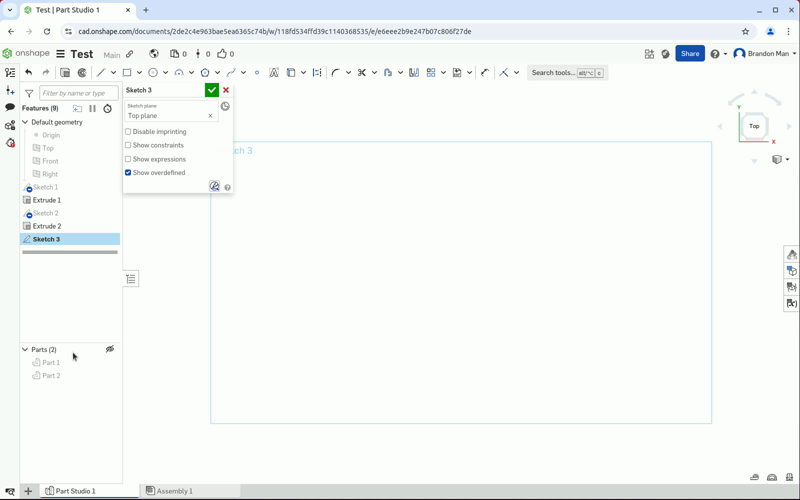
key(c)
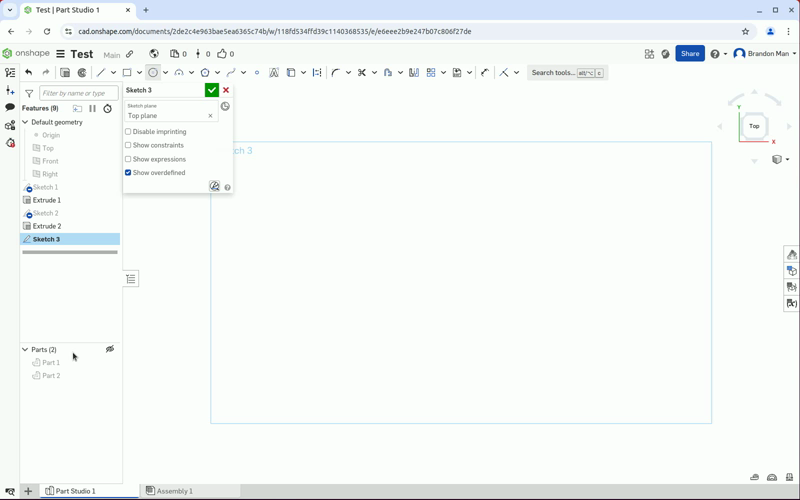
key_down(shift)
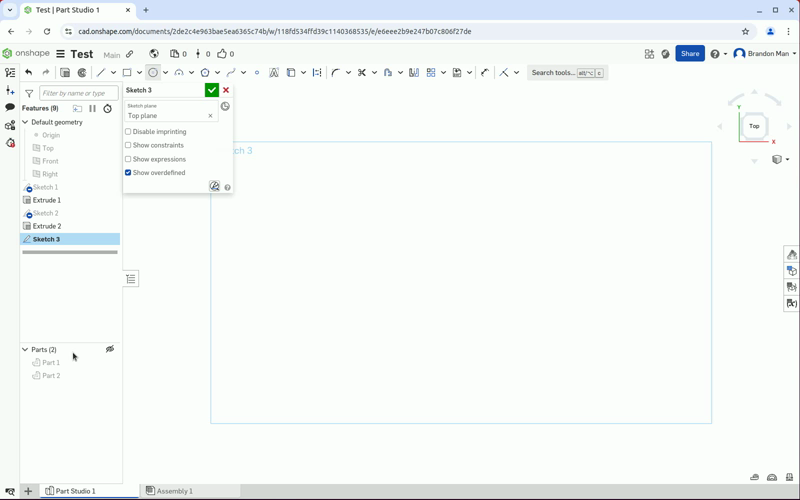
mouse_move(425, 249)
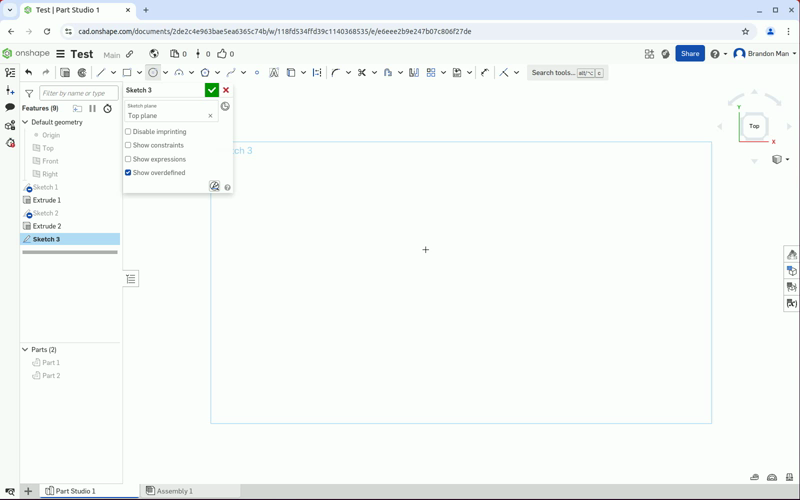
click(425, 249)
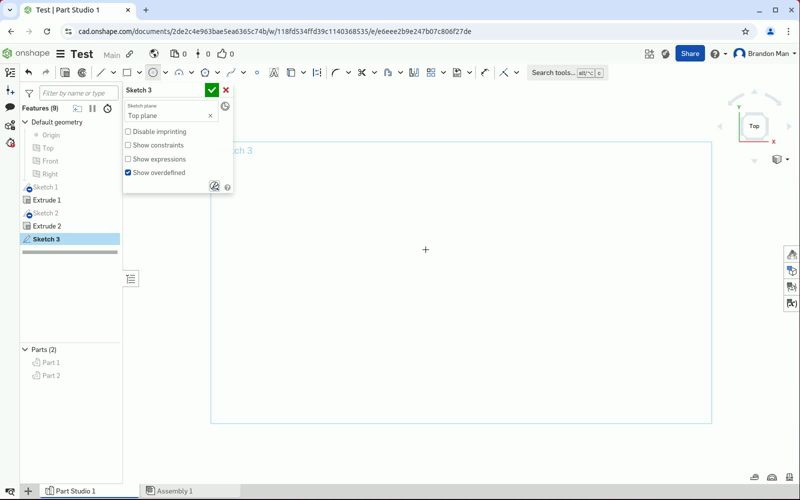
key_up(shift)
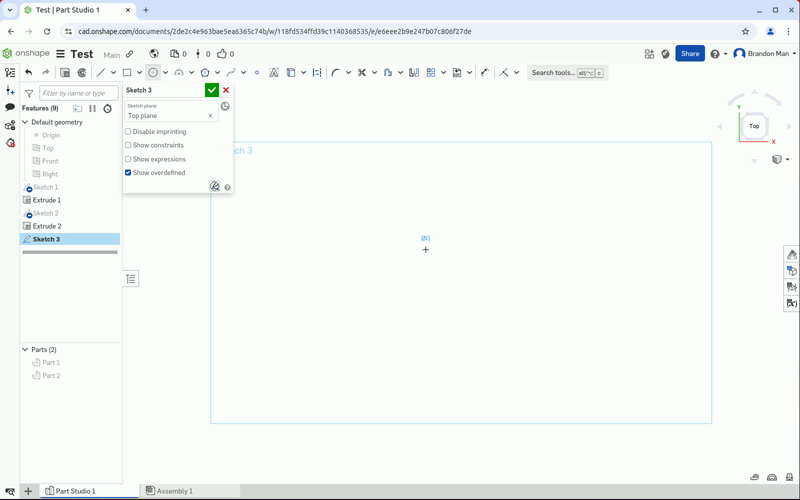
mouse_move(438, 249)
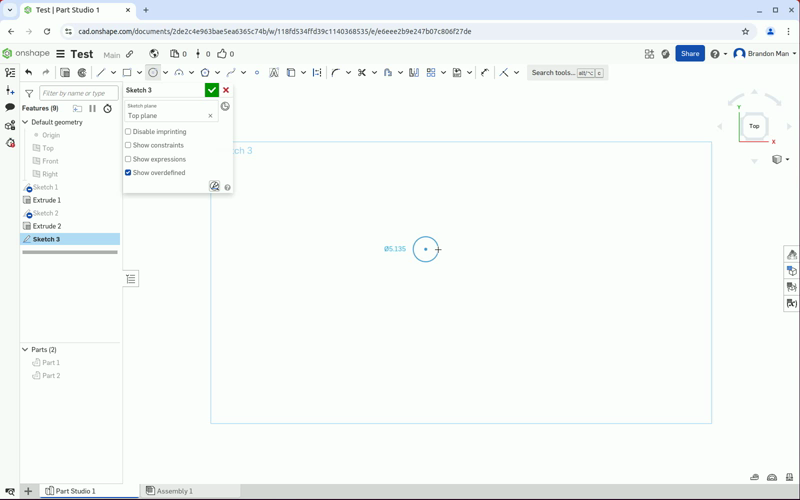
click(438, 249)
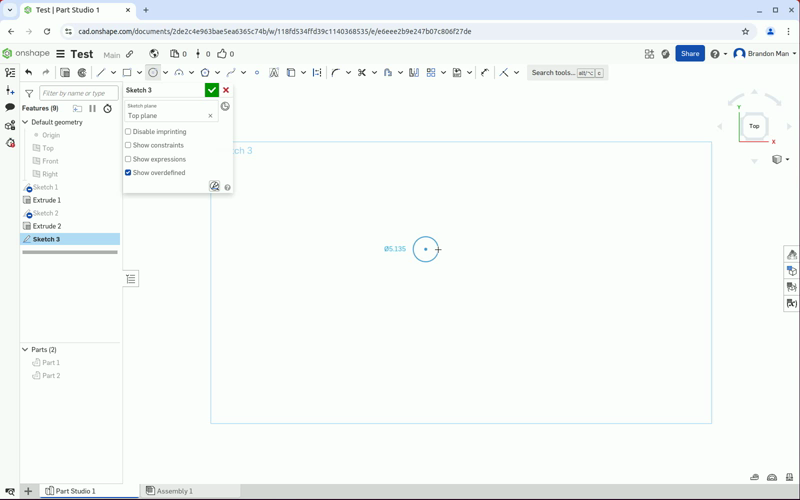
key(esc)
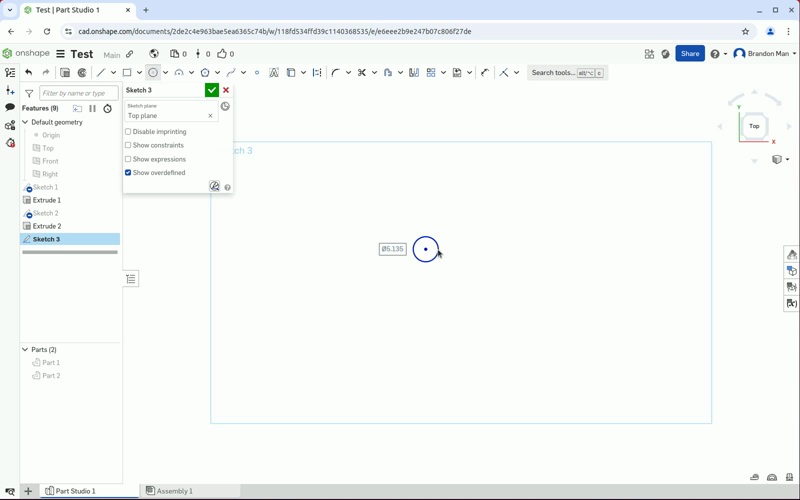
mouse_move(427, 237)
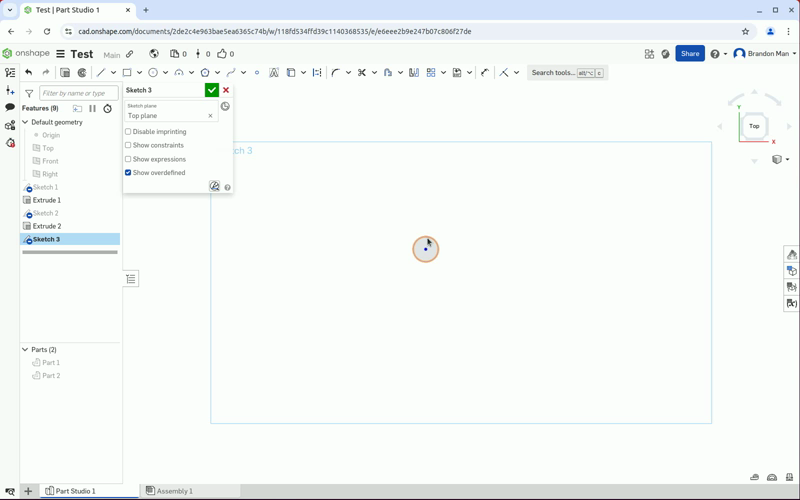
scroll(6)
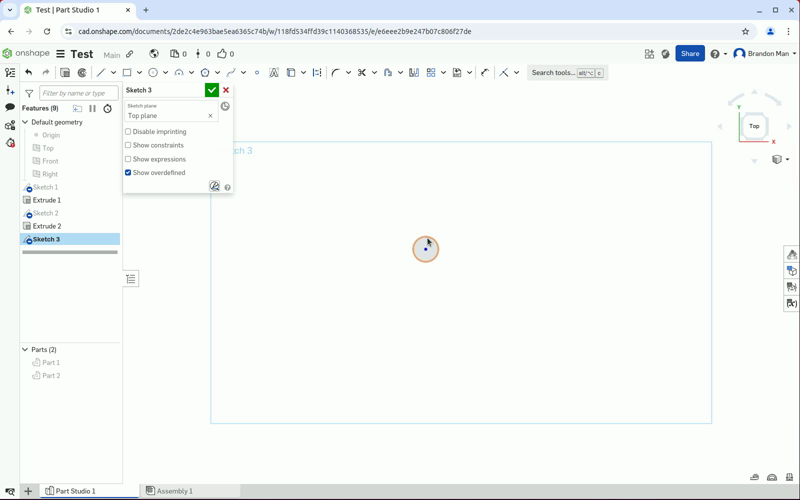
scroll(6)
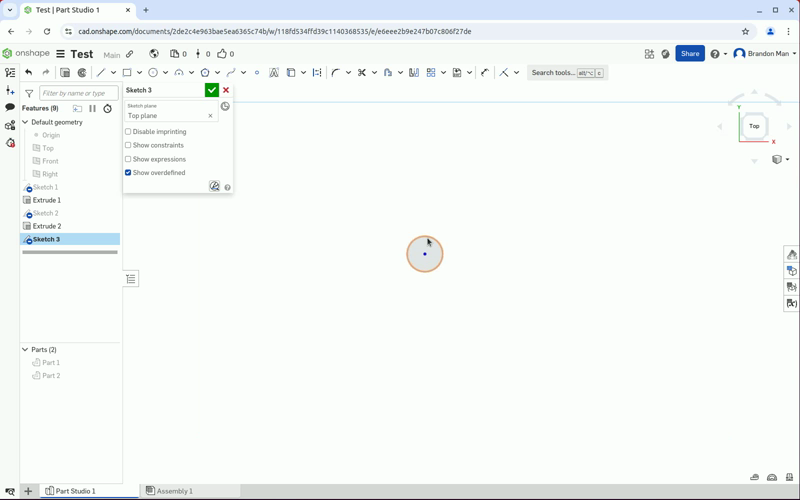
scroll(6)
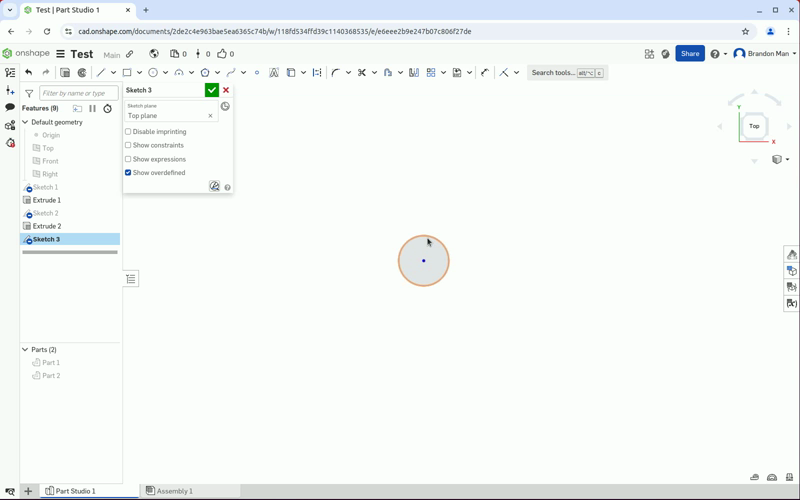
scroll(6)
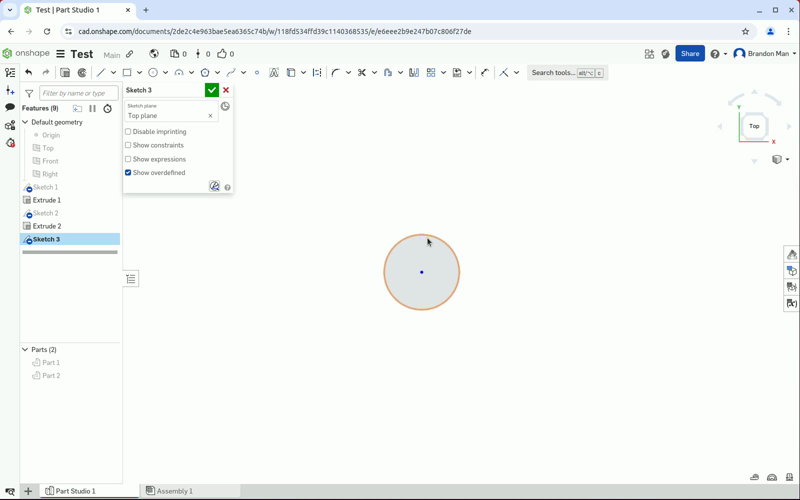
scroll(6)
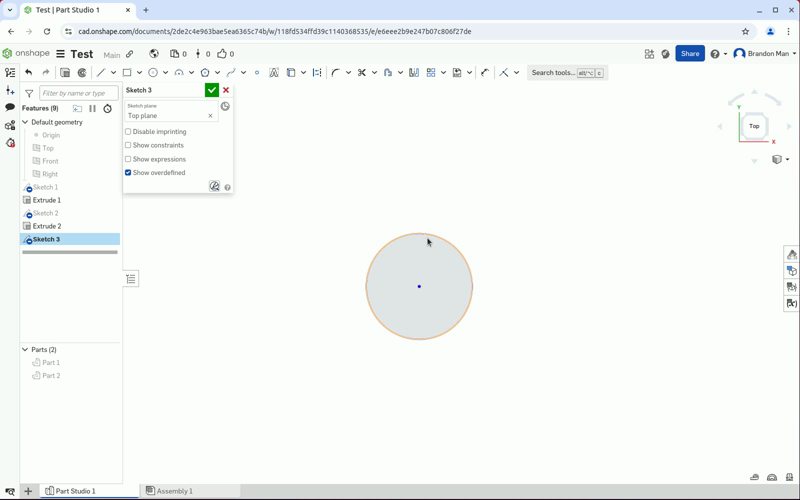
scroll(6)
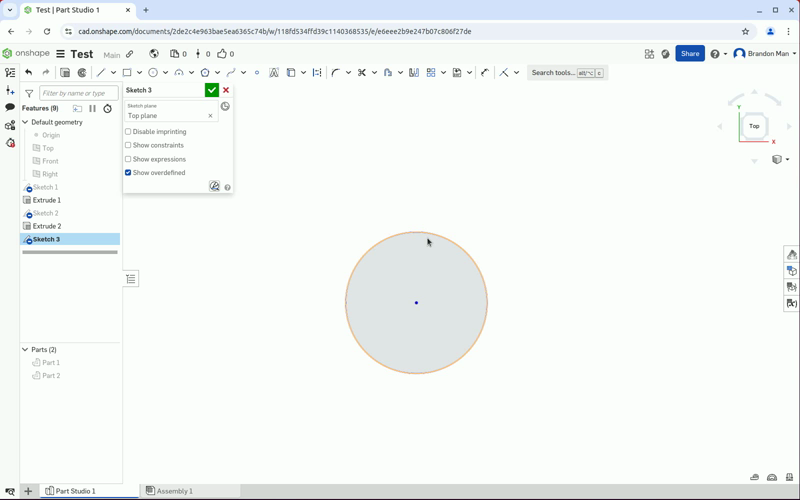
scroll(6)
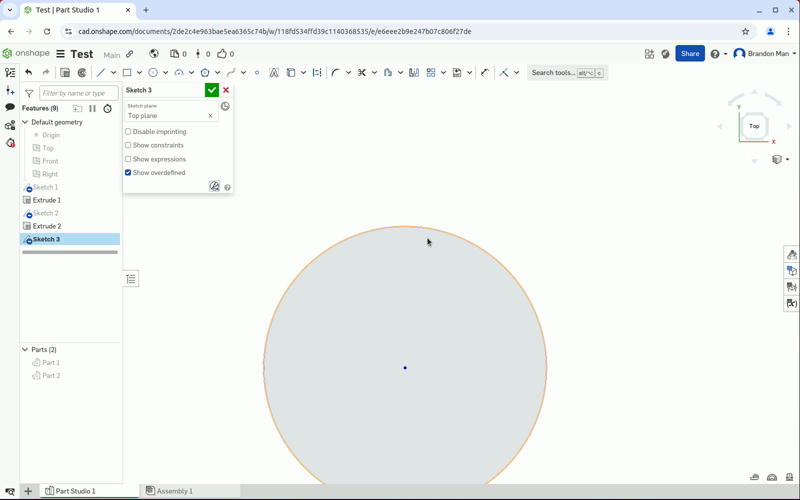
click(427, 237)
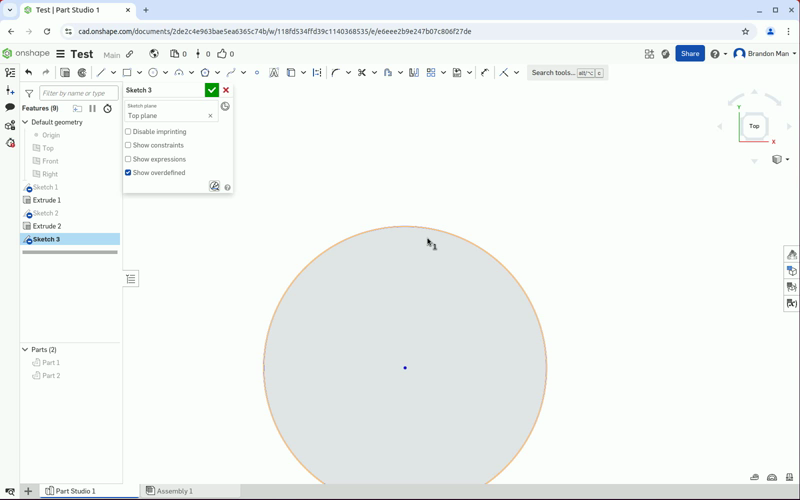
scroll(-6)
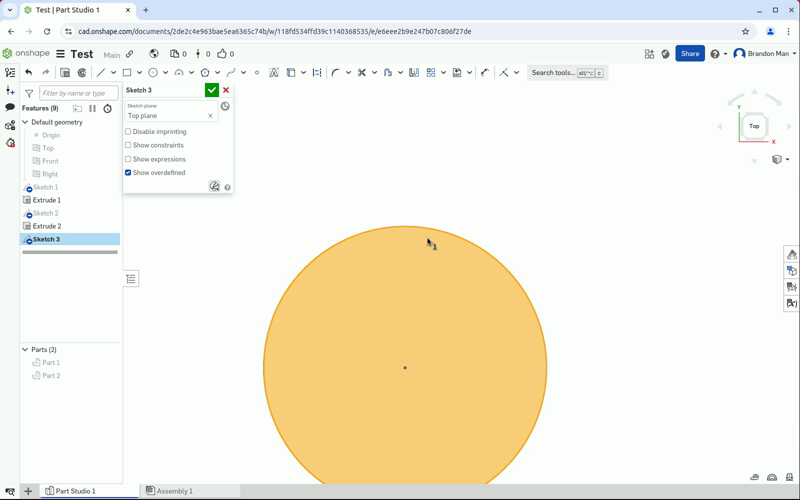
scroll(-6)
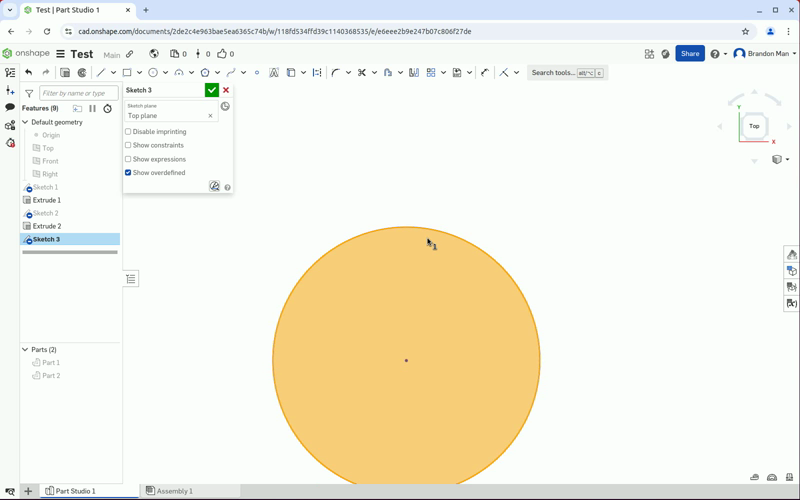
scroll(-6)
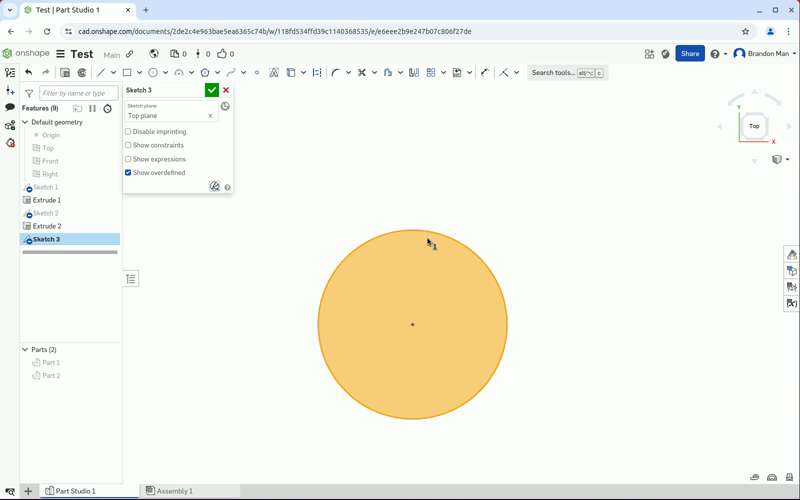
scroll(-6)
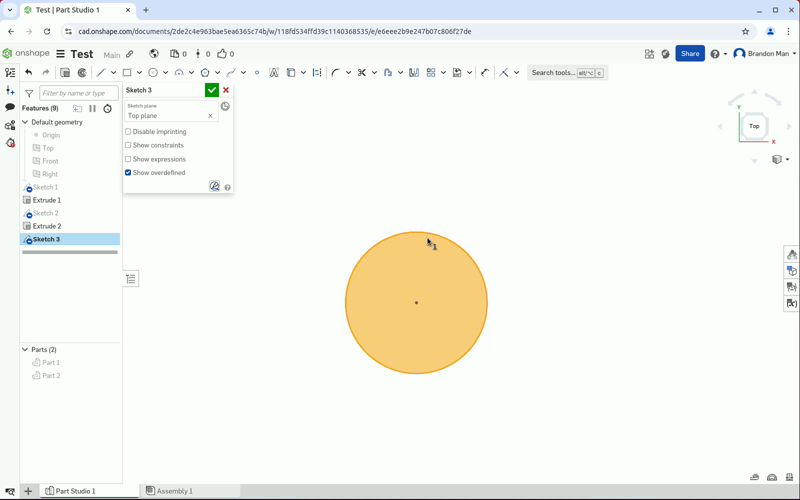
scroll(-6)
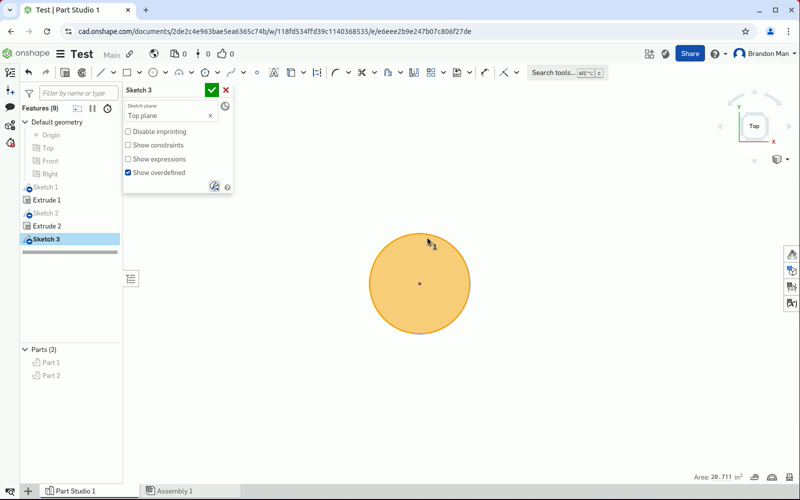
scroll(-6)
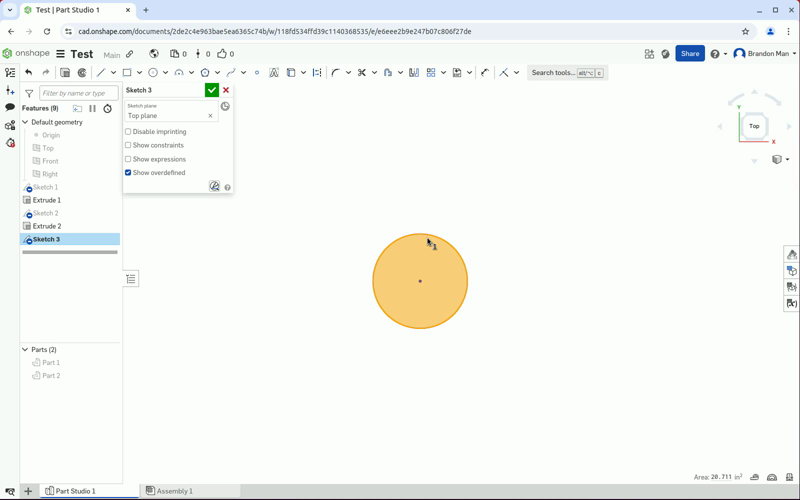
scroll(-6)
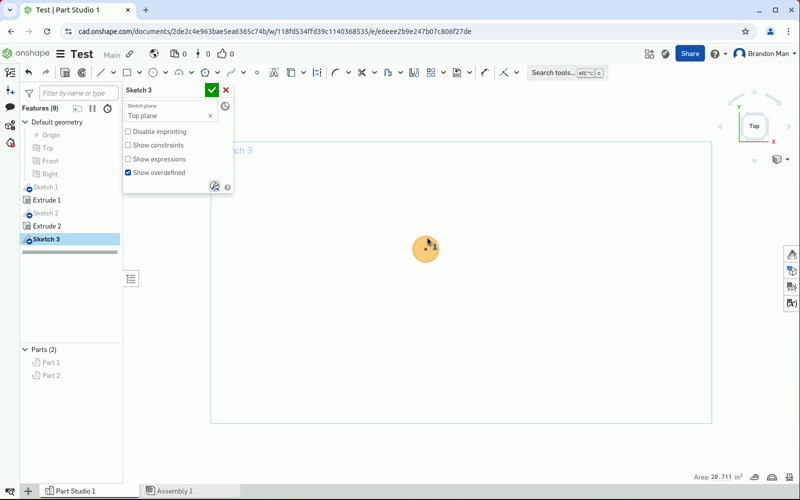
mouse_move(73, 352)
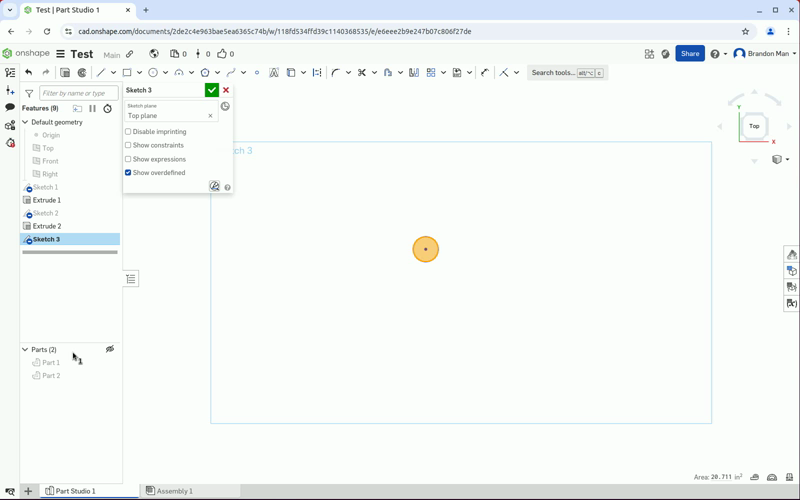
key(shift+y)
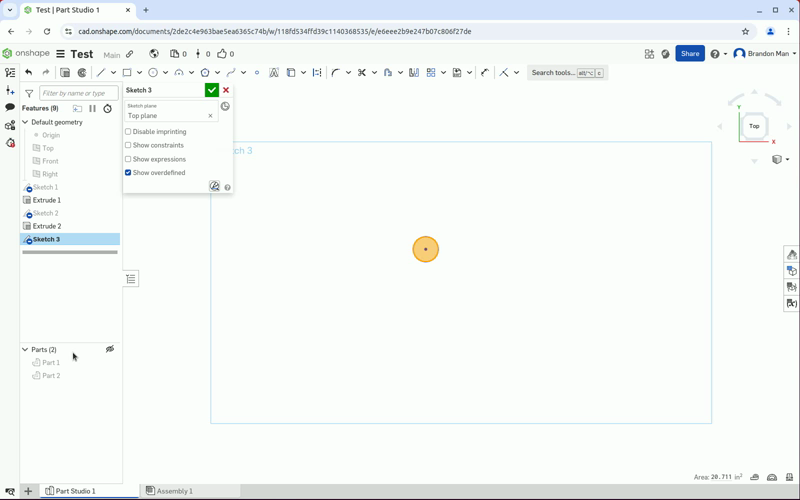
key(shift+e)
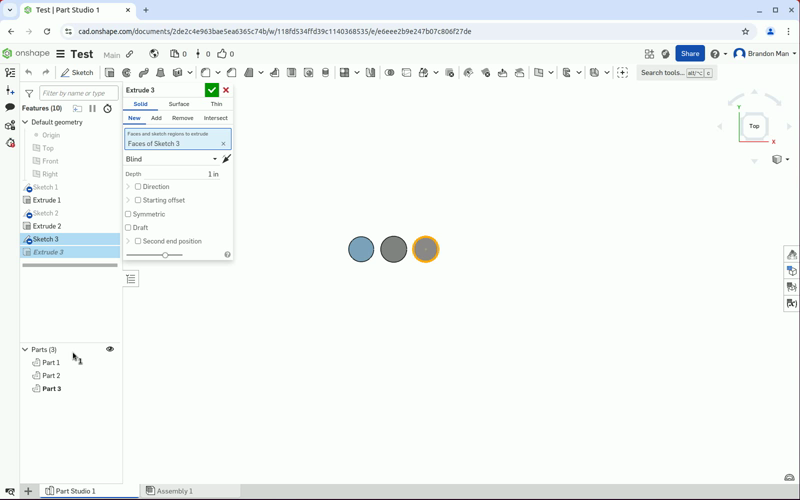
mouse_move(143, 106)
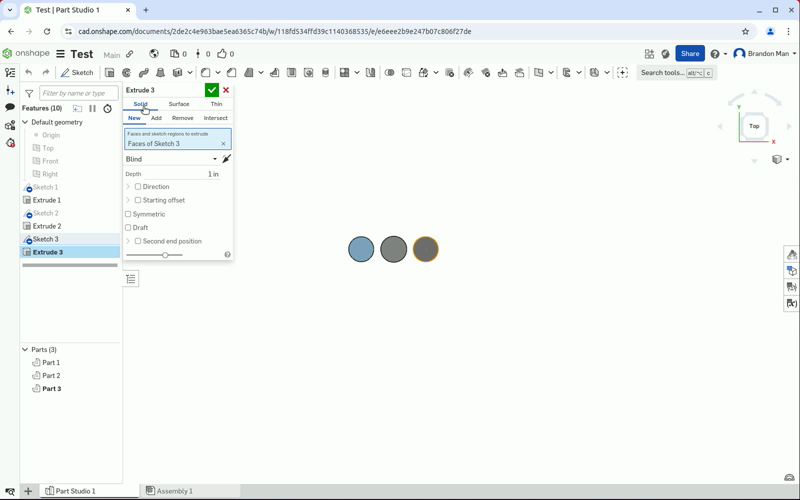
click(143, 106)
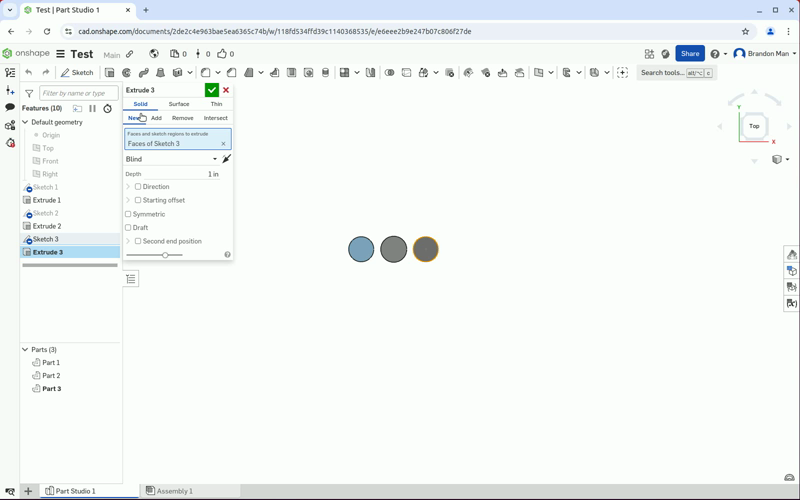
mouse_move(137, 120)
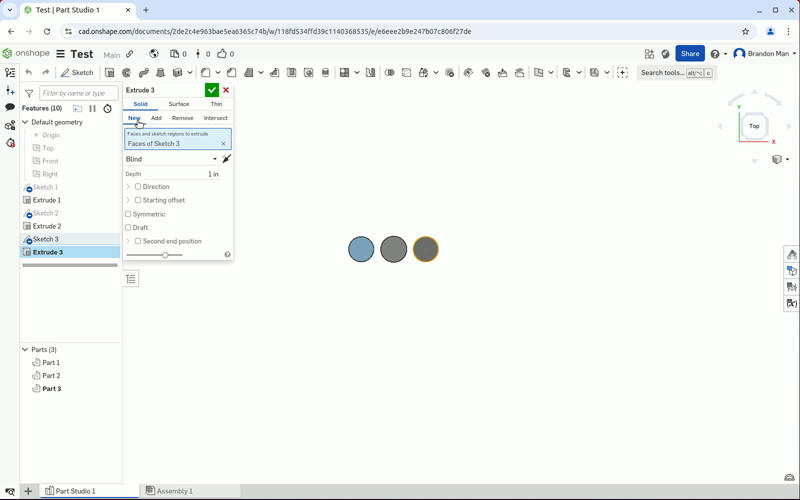
click(137, 120)
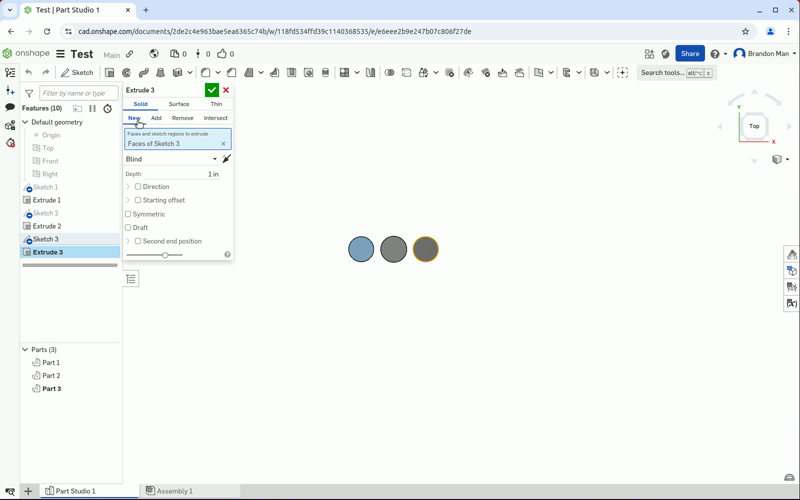
key(tab, 4)
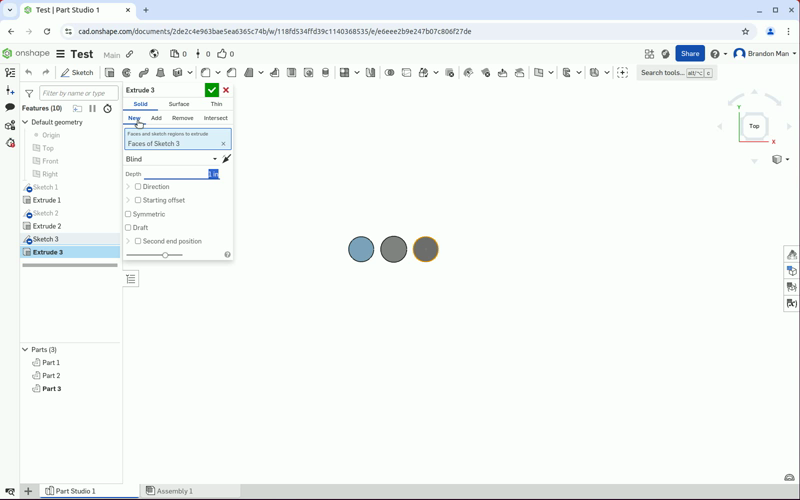
text(17.09)
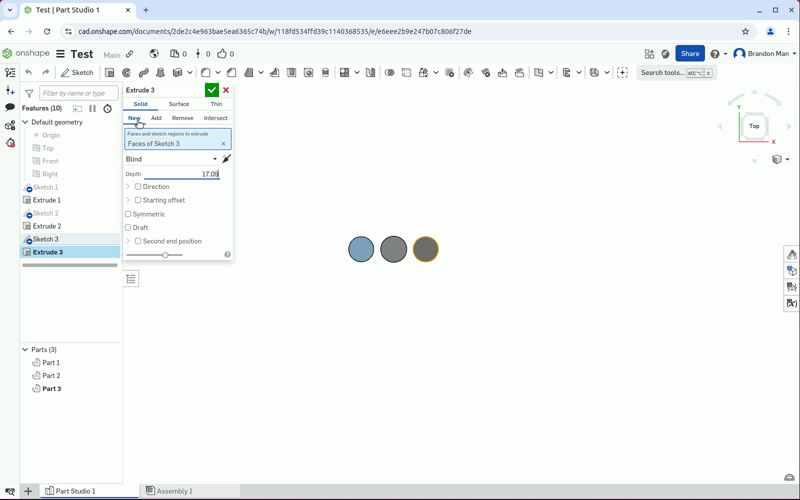
key(enter)
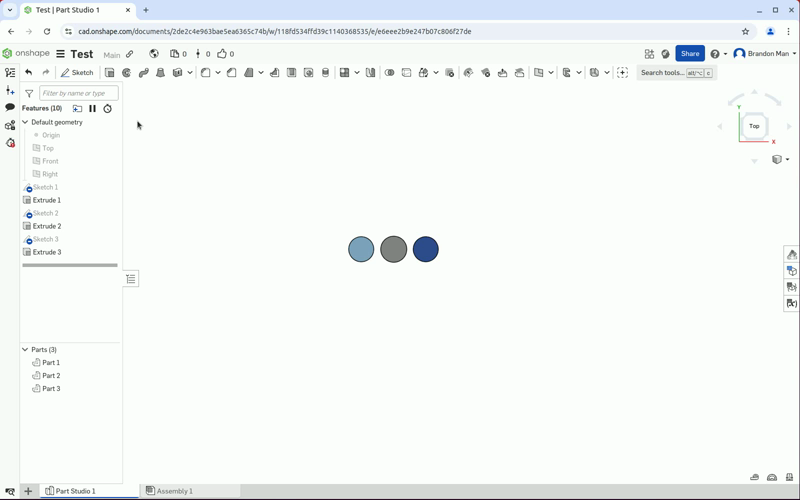
key(shift+h)
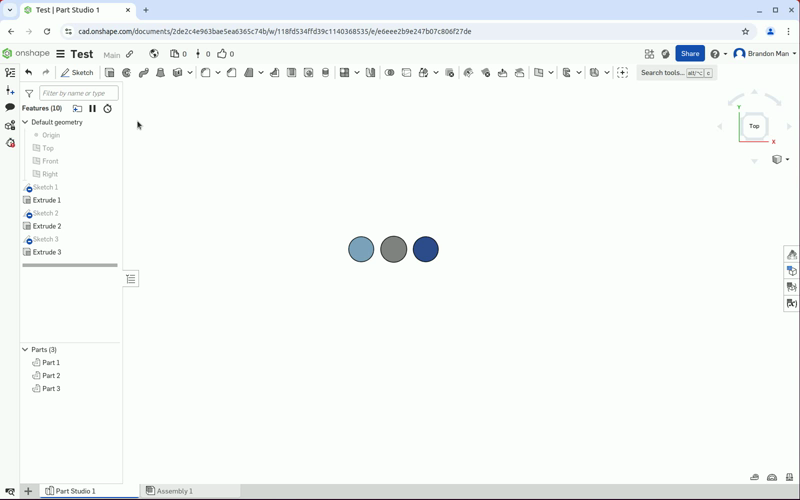
key(shift+h)
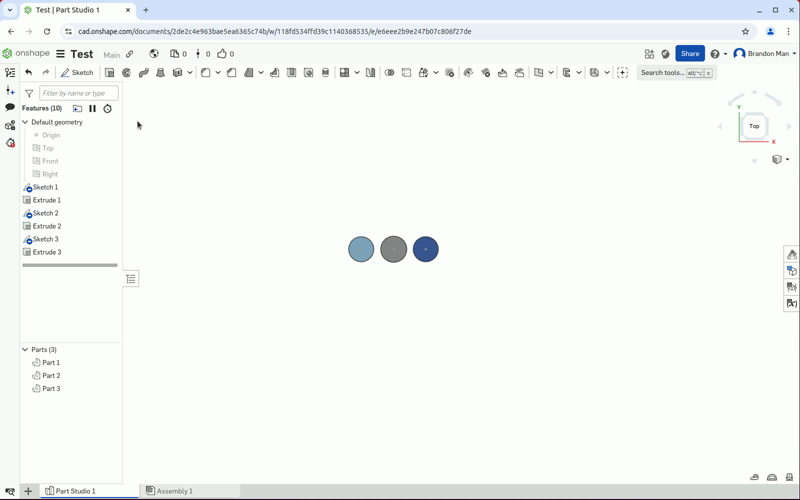
key(shift+7)
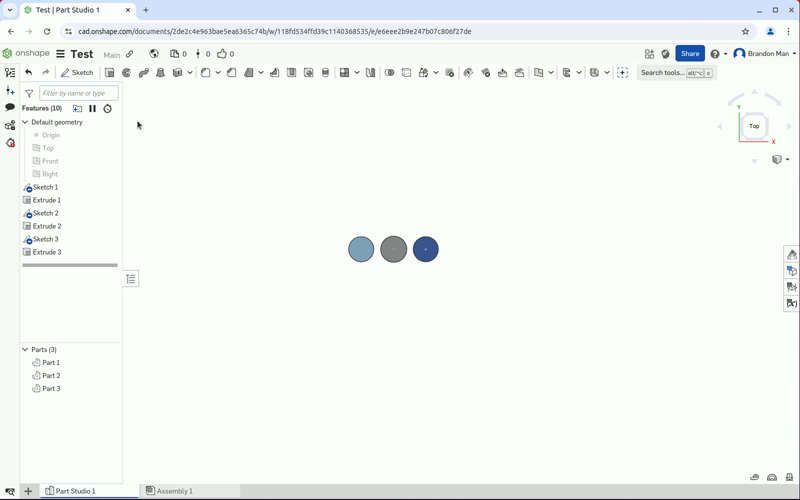
key(up, 3)
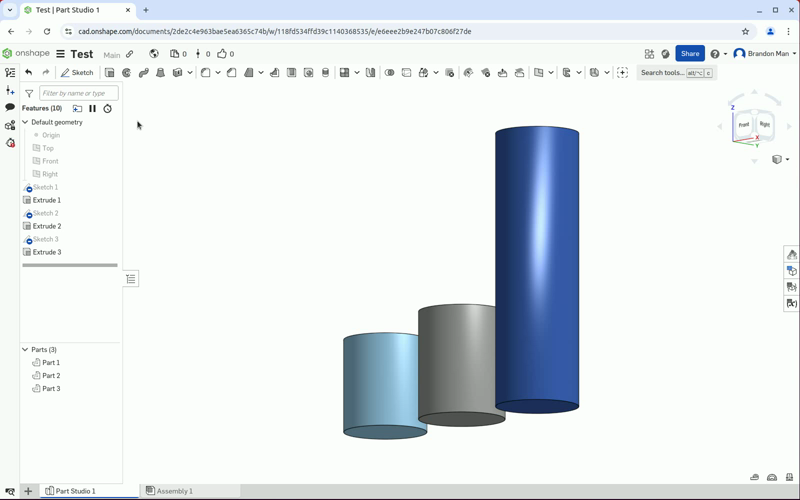
key(left, 3)
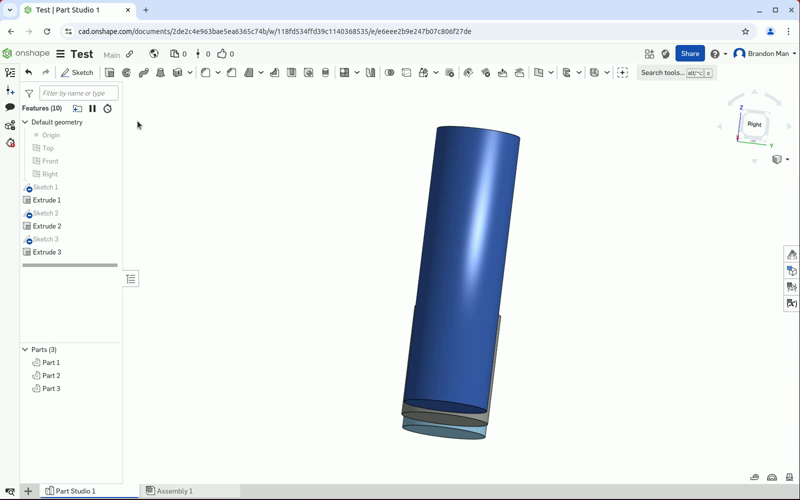
key(right, 3)
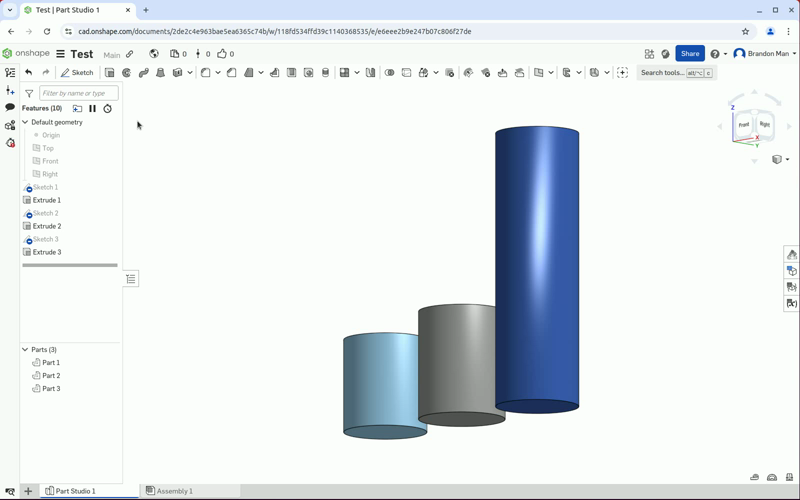
key(down, 3)
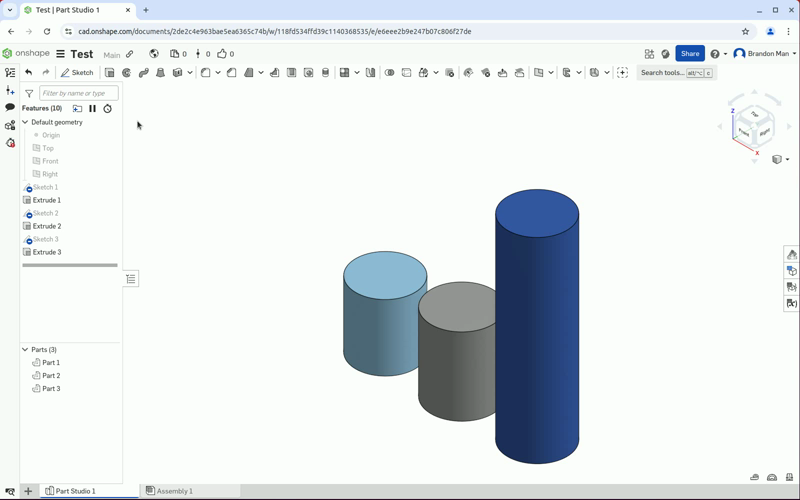
mouse_move(73, 189)
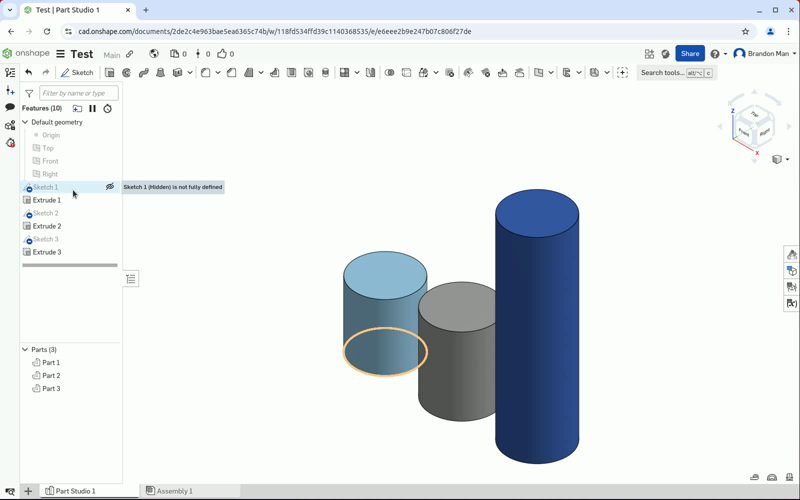
click(73, 189)